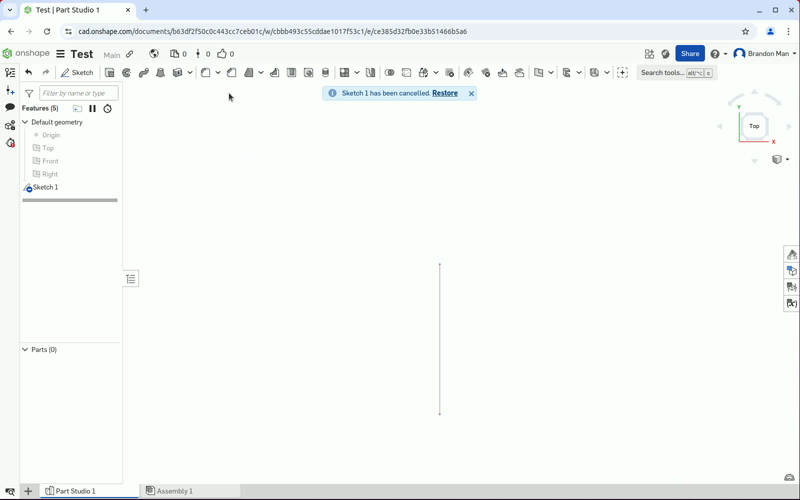
key(shift+h)
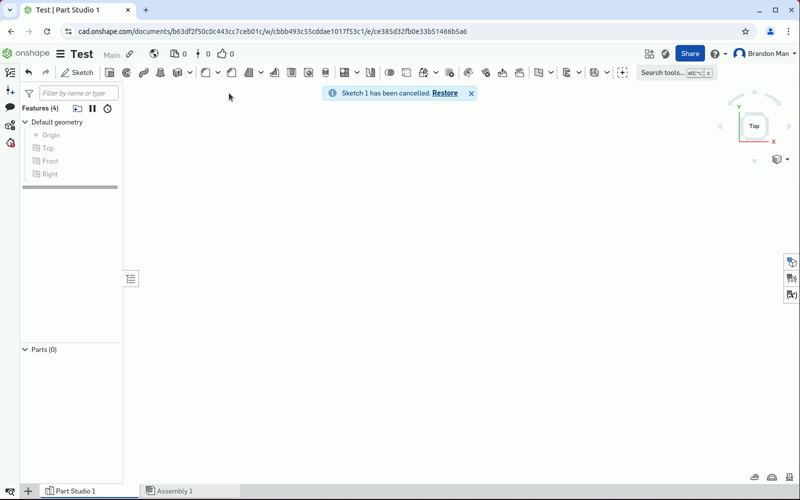
mouse_move(73, 352)
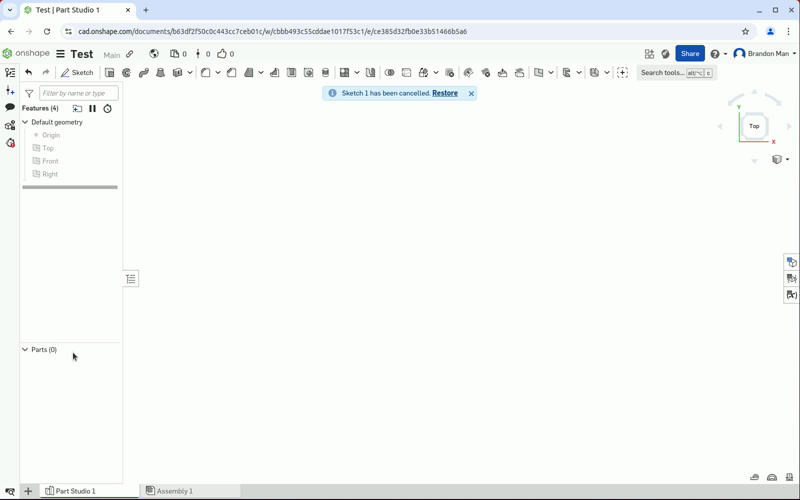
key(y)
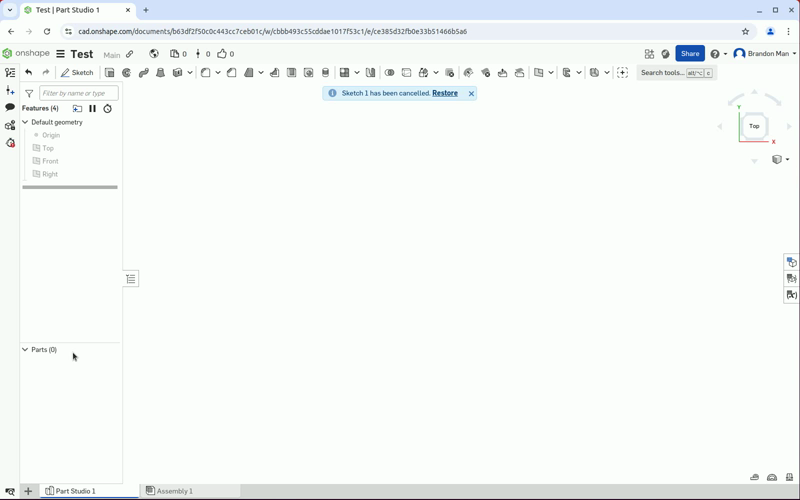
key(shift+p)
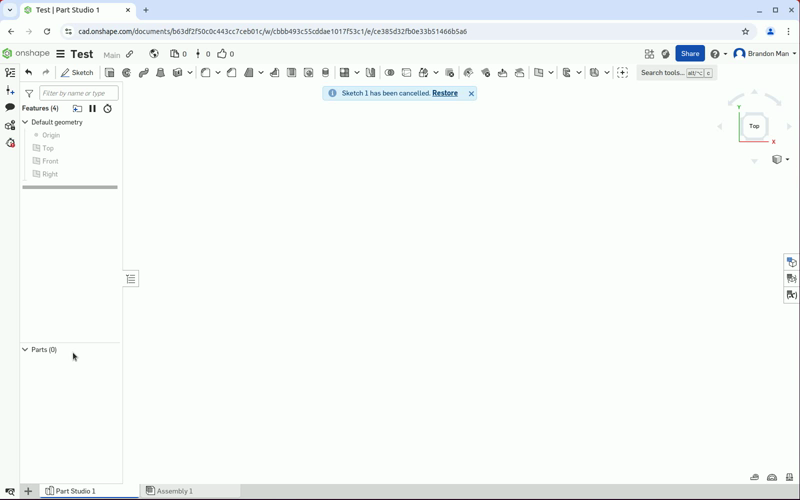
key(space)
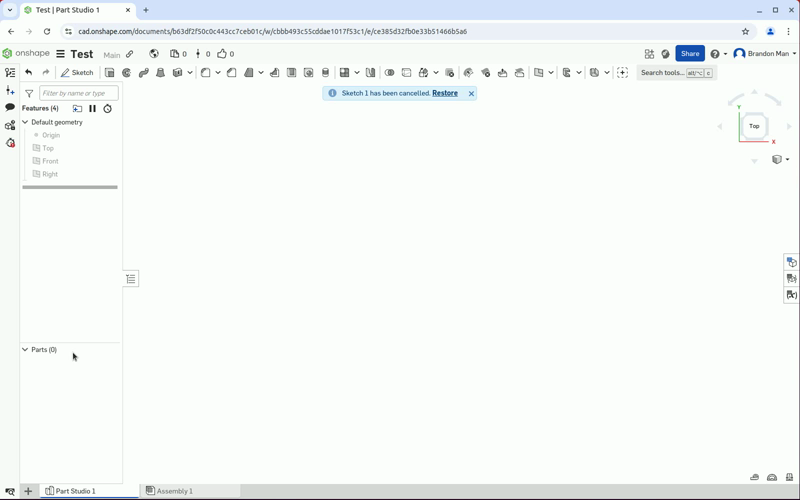
key_down(shift)
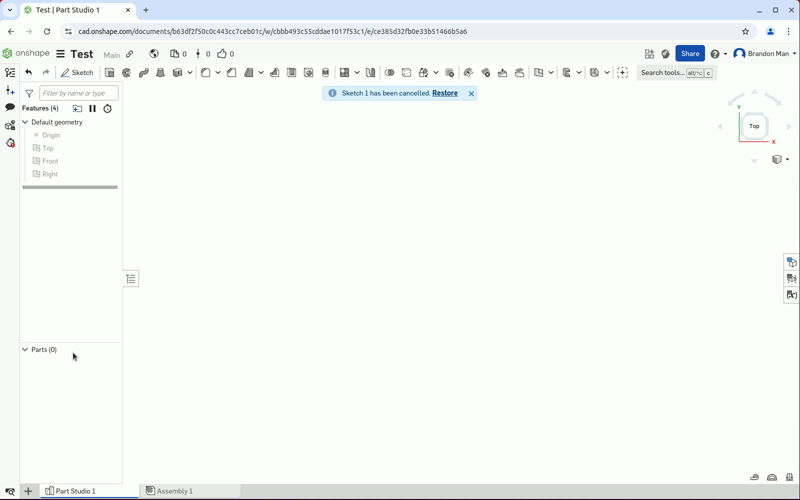
key(up)
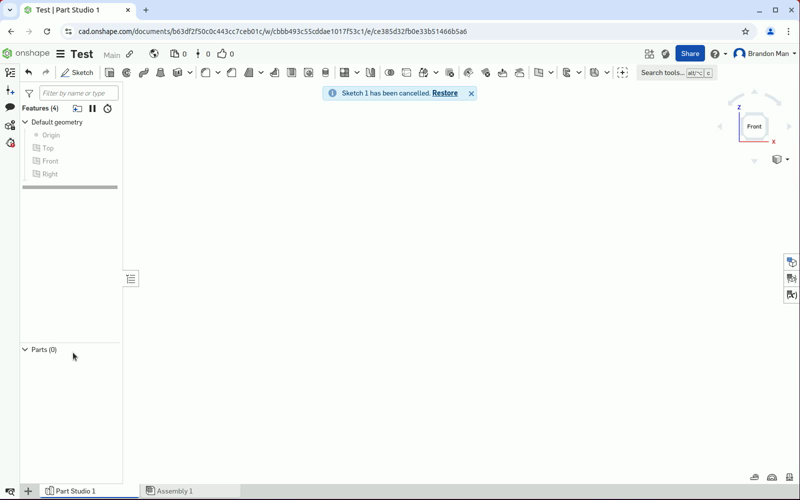
key_up(shift)
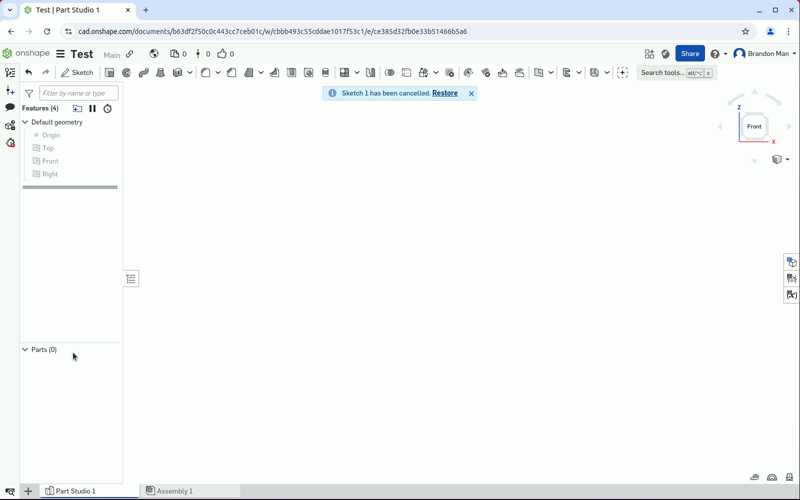
mouse_move(73, 352)
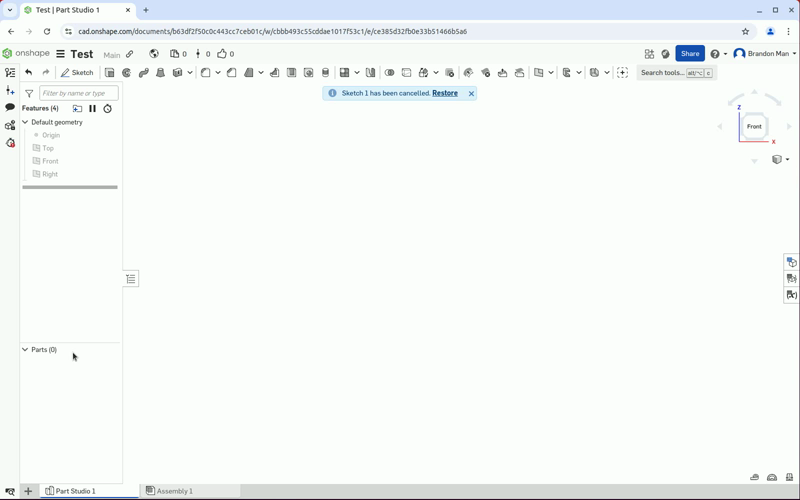
key(shift+y)
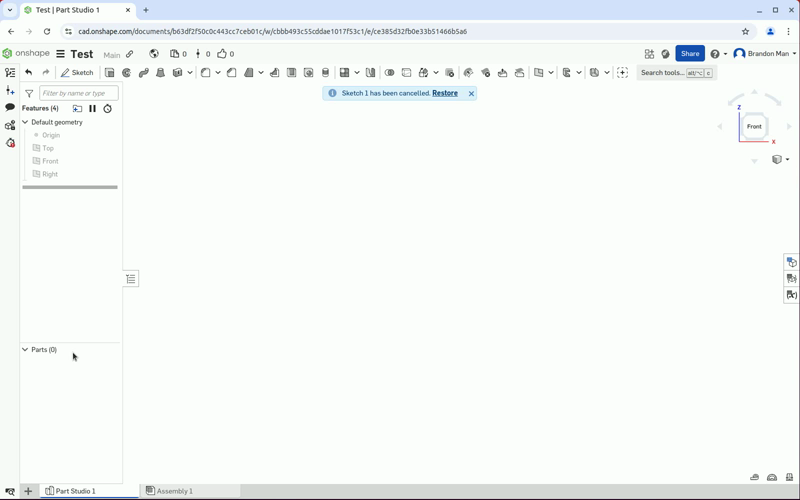
key(shift+s)
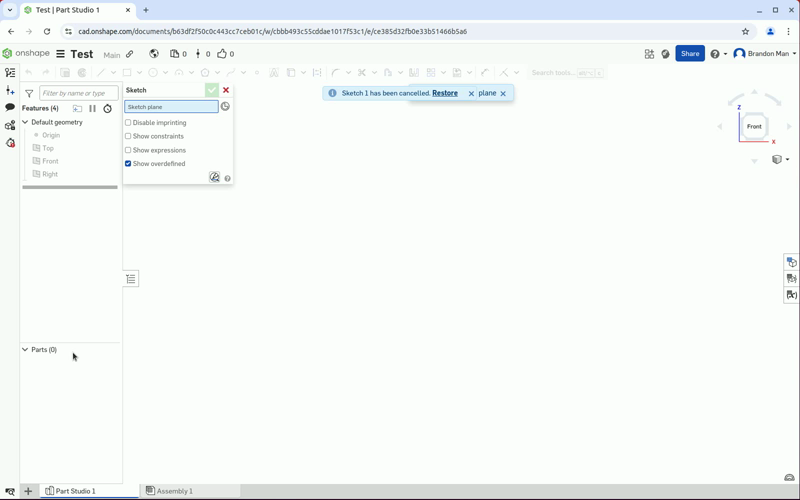
mouse_move(73, 163)
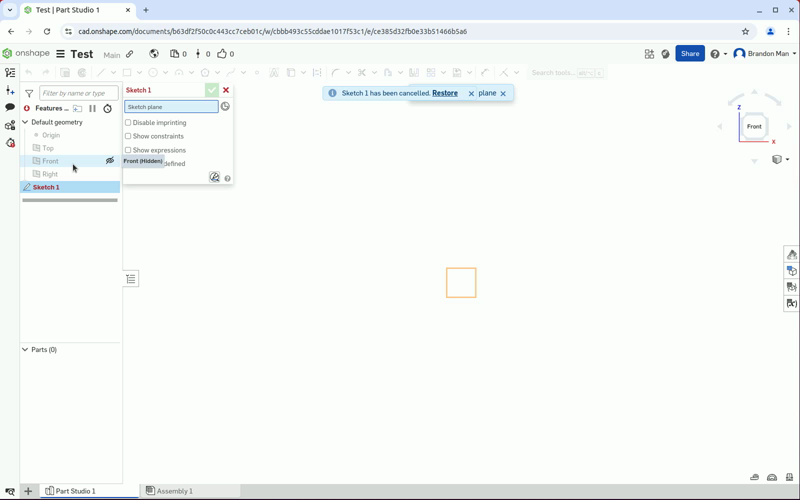
click(73, 163)
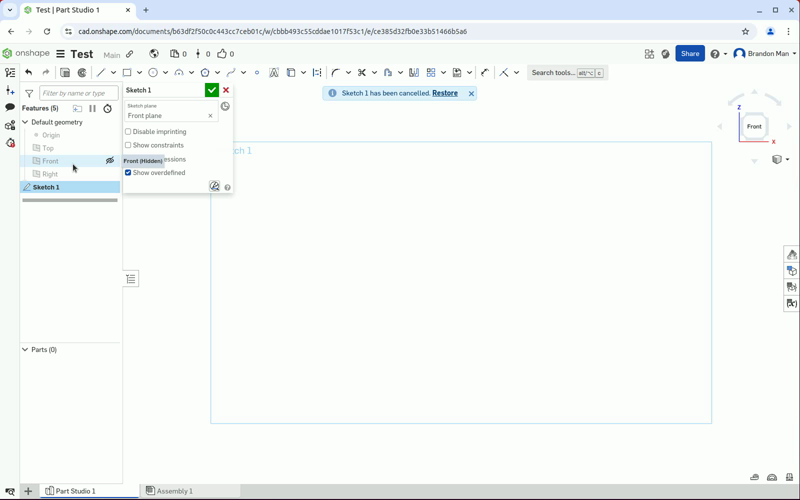
mouse_move(73, 352)
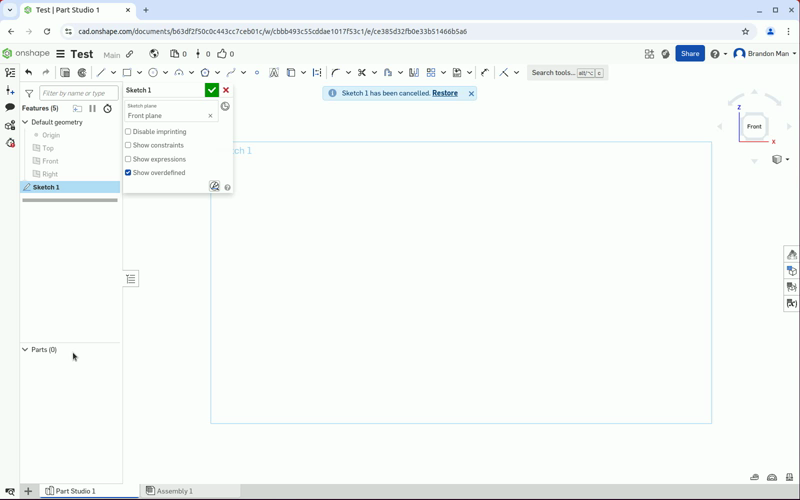
key(y)
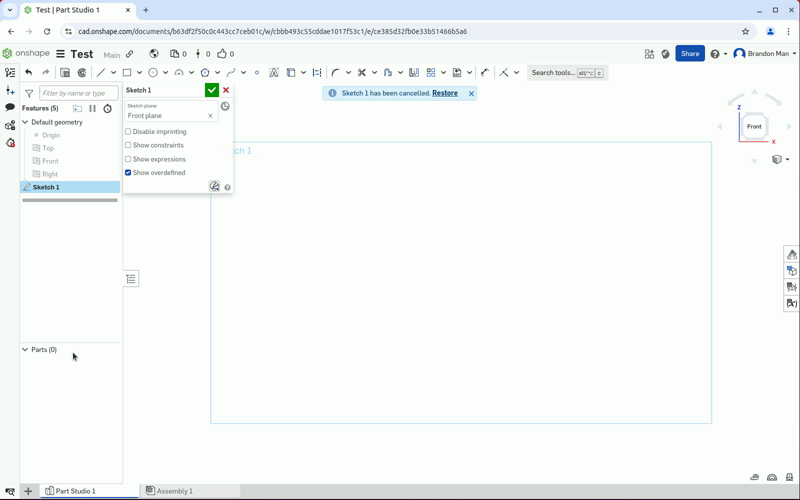
key(c)
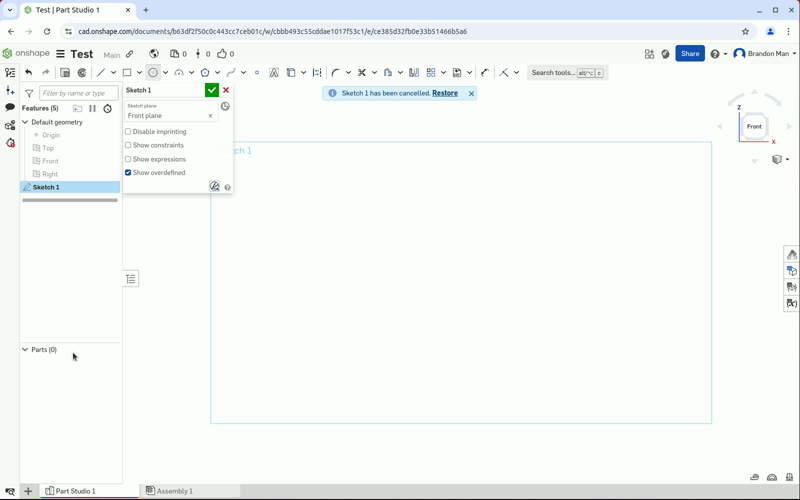
key_down(shift)
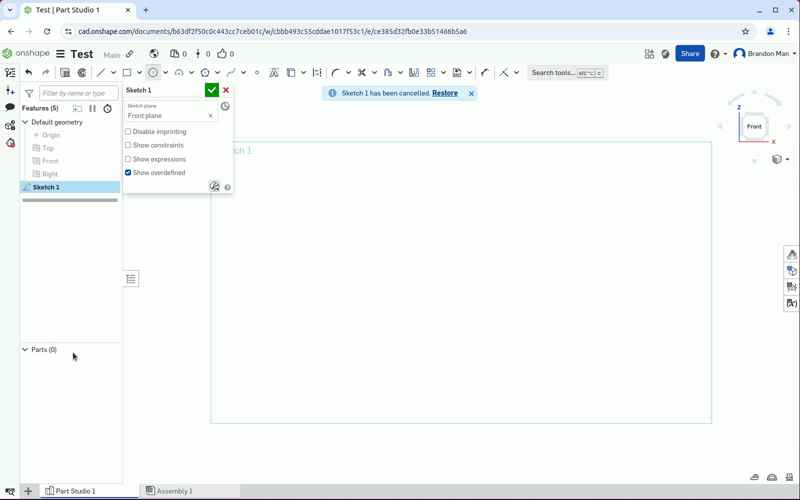
mouse_move(461, 282)
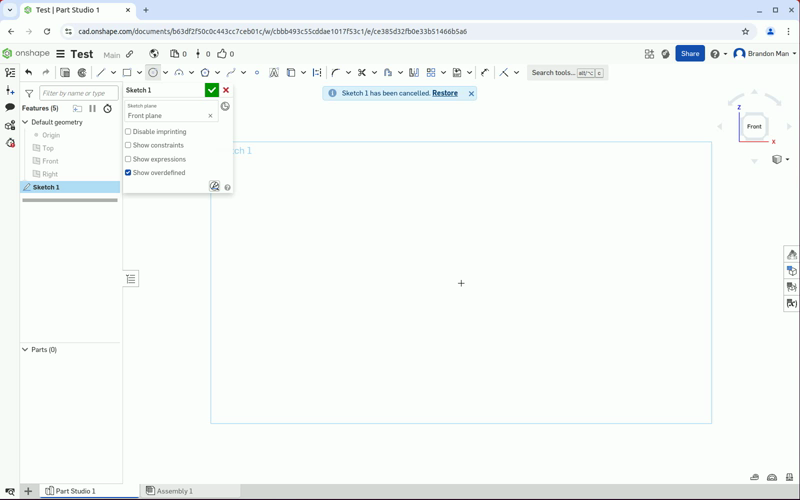
click(461, 282)
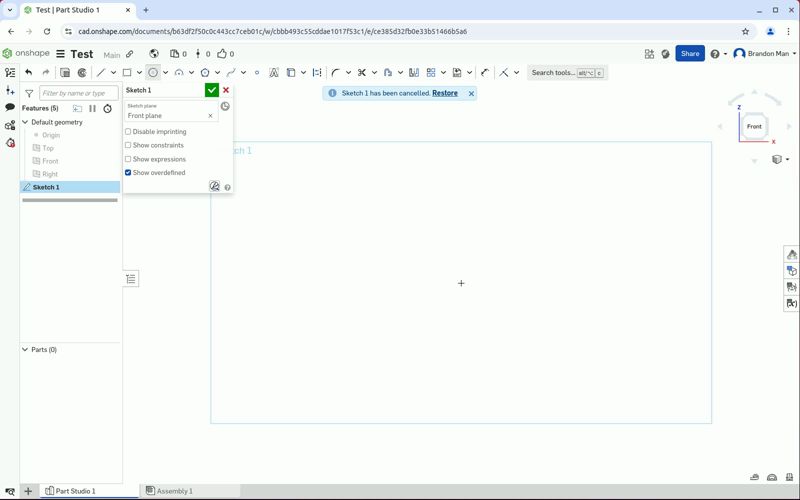
key_up(shift)
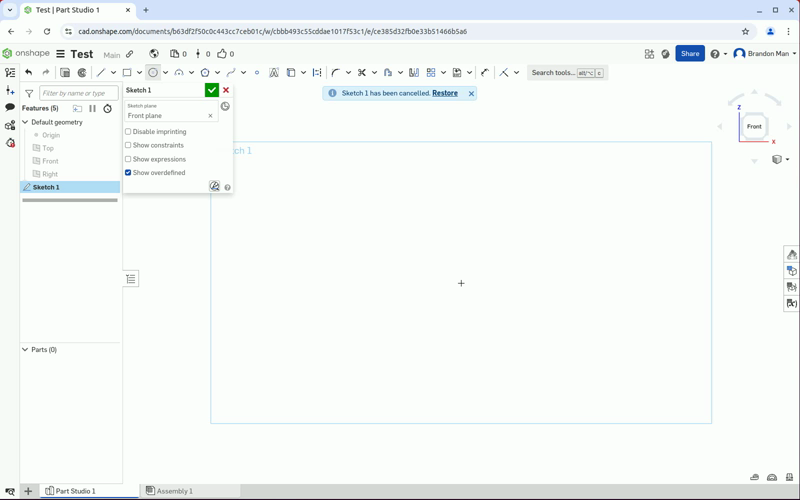
mouse_move(476, 282)
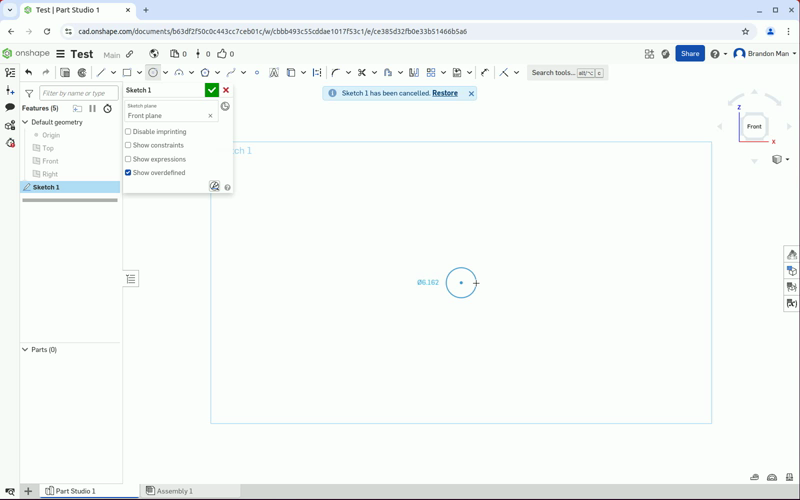
click(476, 282)
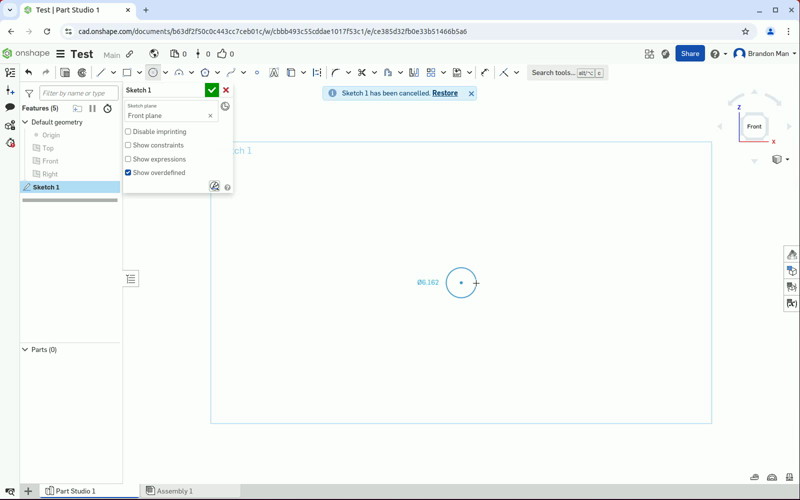
key(esc)
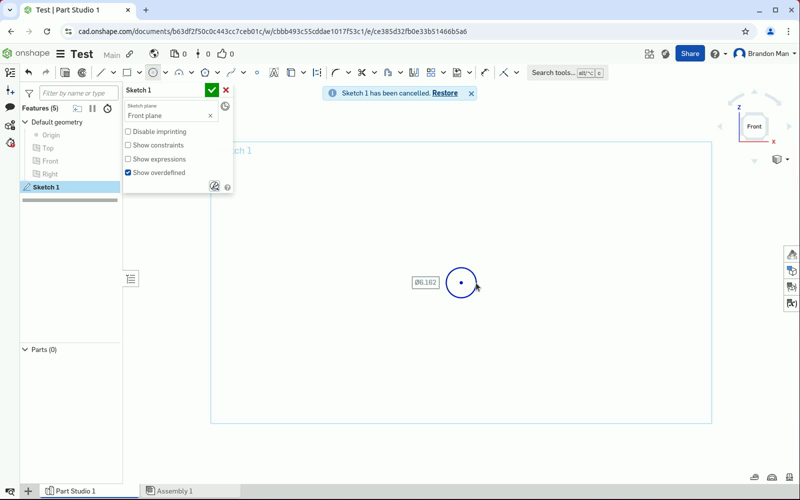
mouse_move(454, 280)
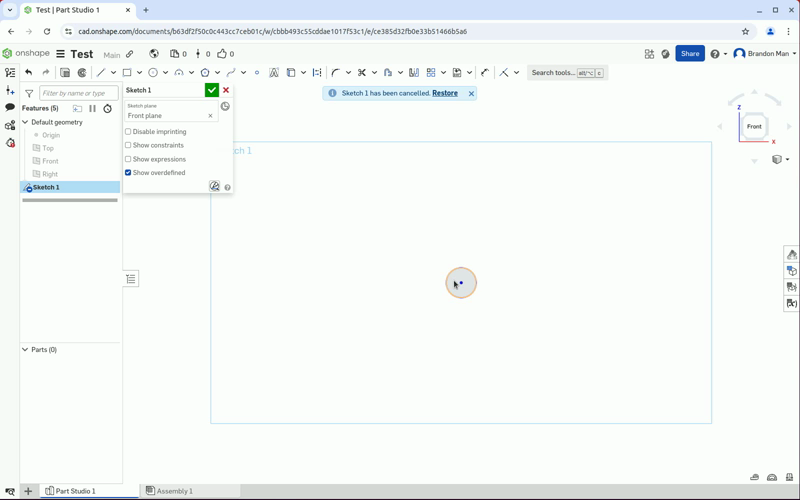
scroll(6)
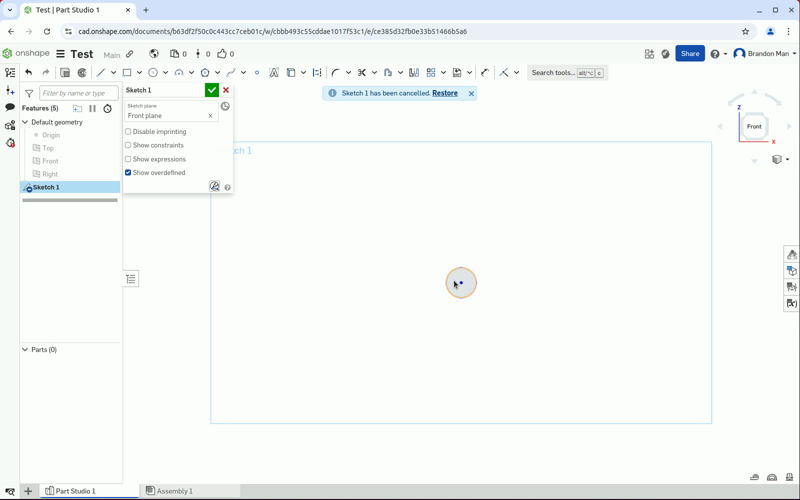
scroll(6)
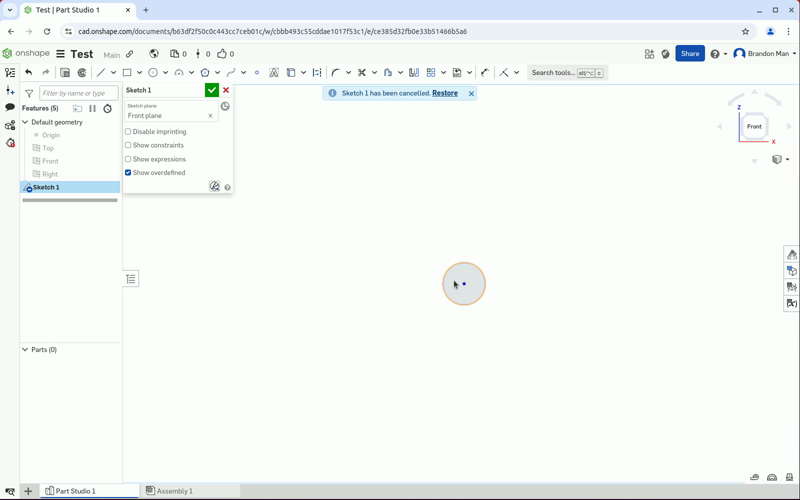
scroll(6)
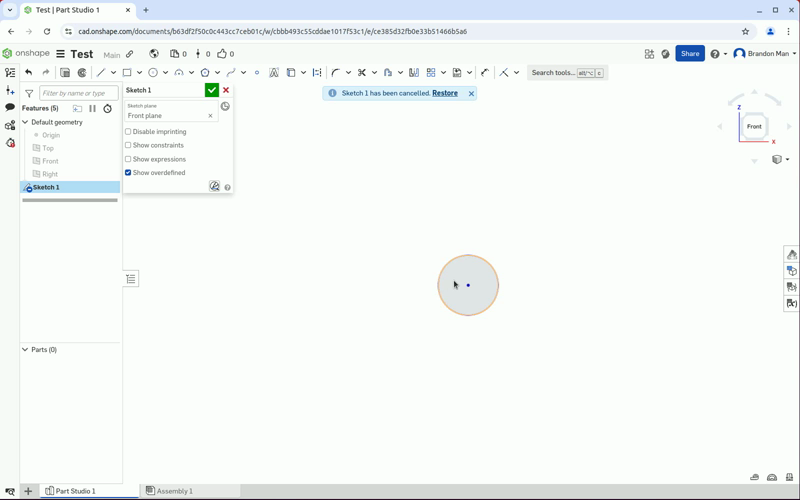
scroll(6)
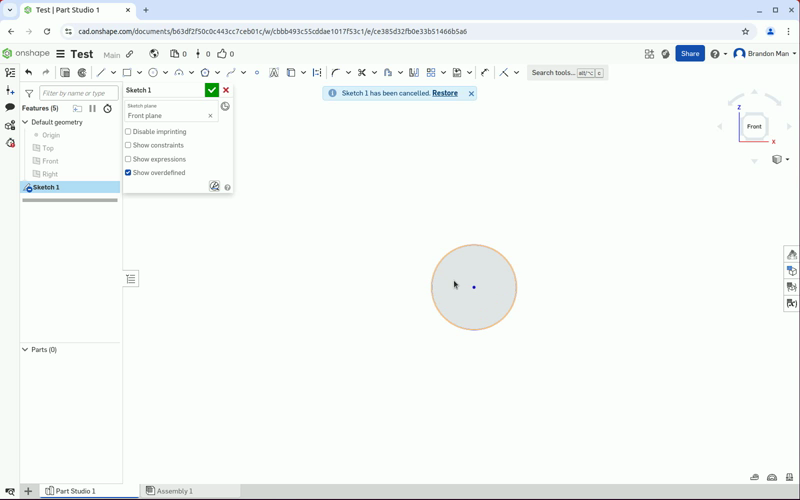
scroll(6)
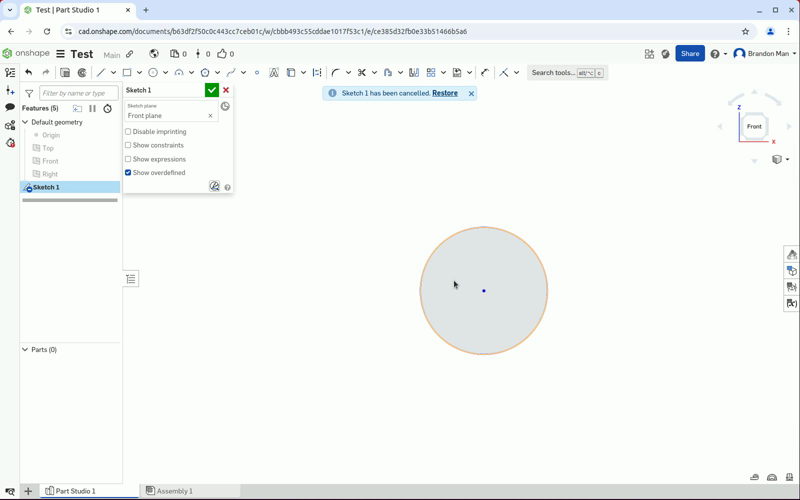
scroll(6)
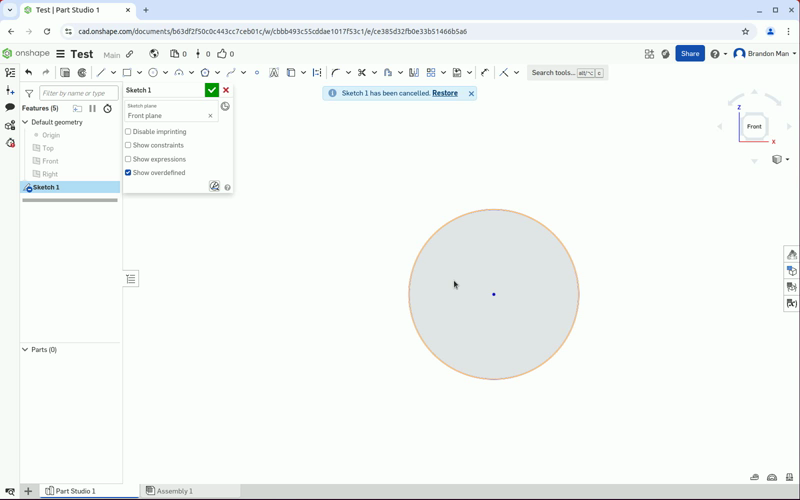
scroll(6)
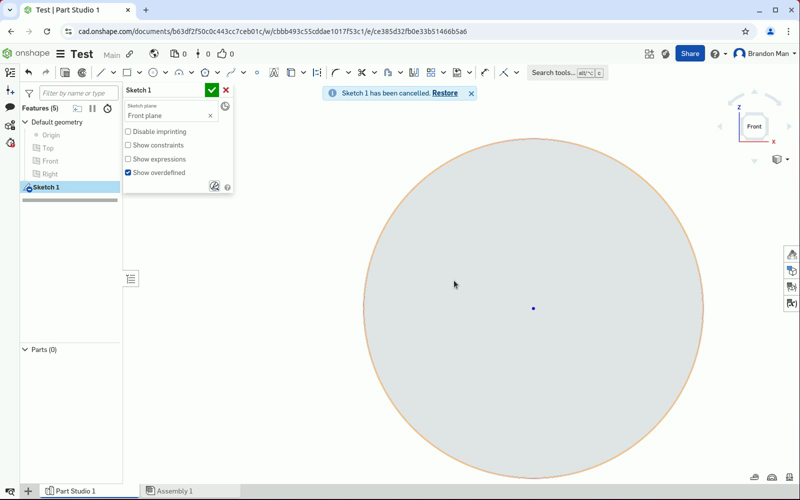
click(454, 280)
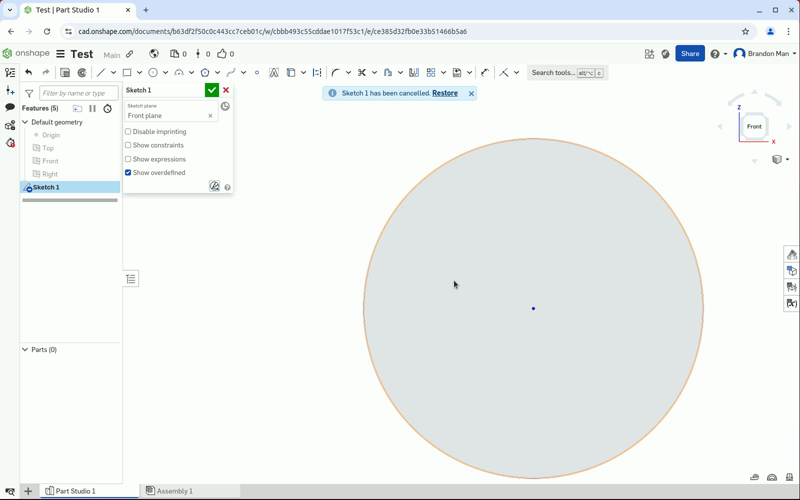
scroll(-6)
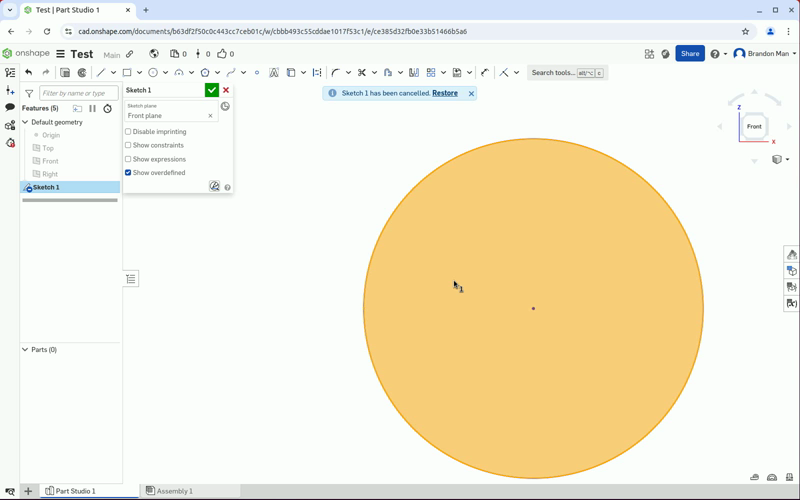
scroll(-6)
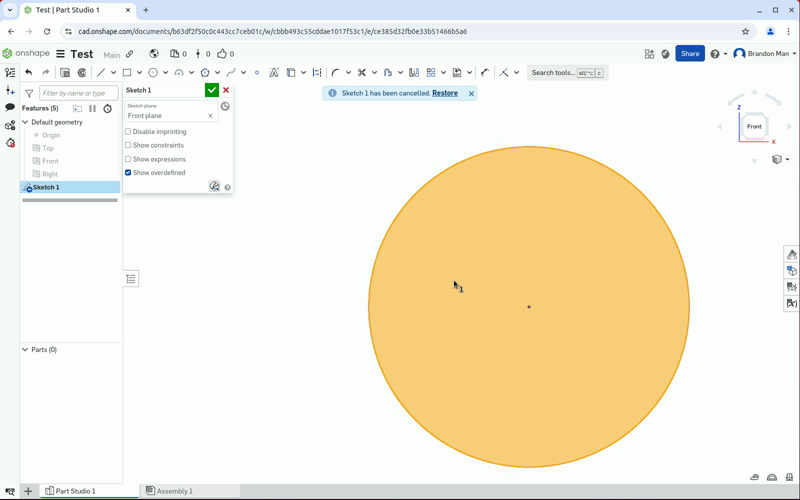
scroll(-6)
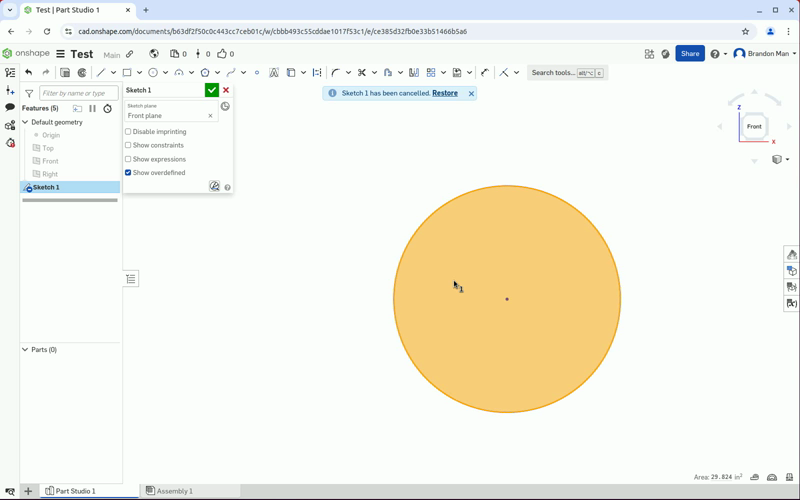
scroll(-6)
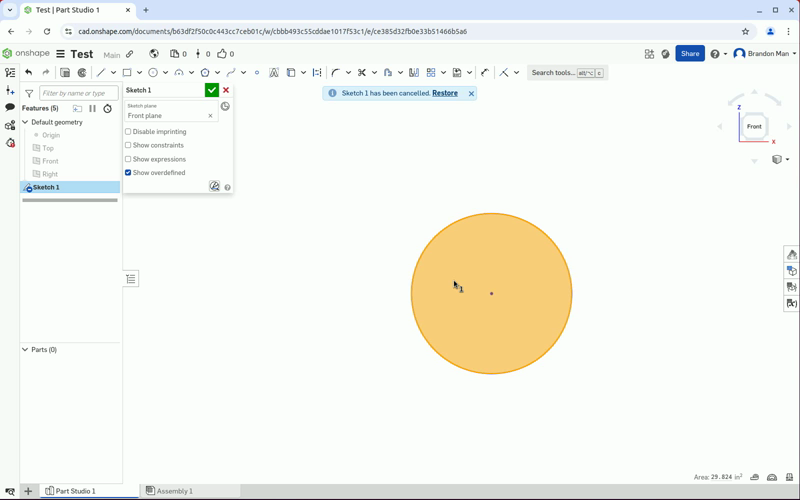
scroll(-6)
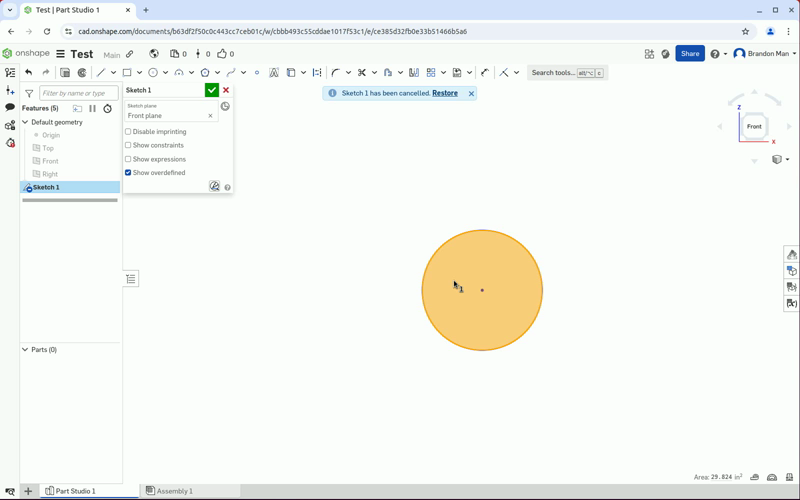
scroll(-6)
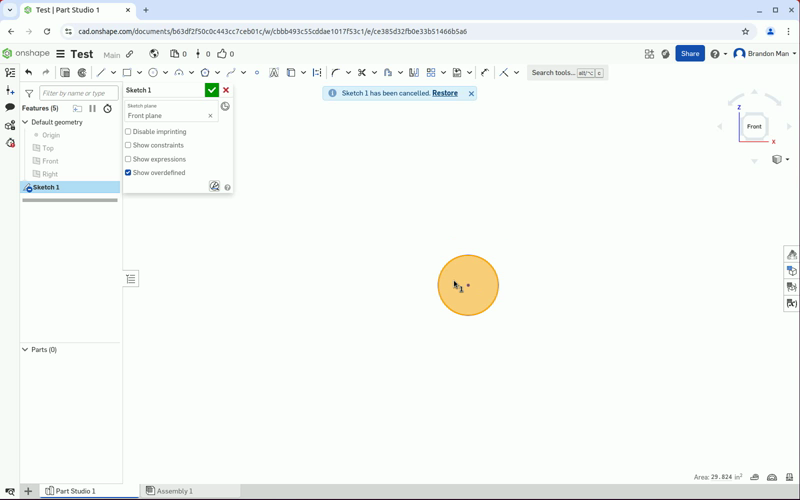
scroll(-6)
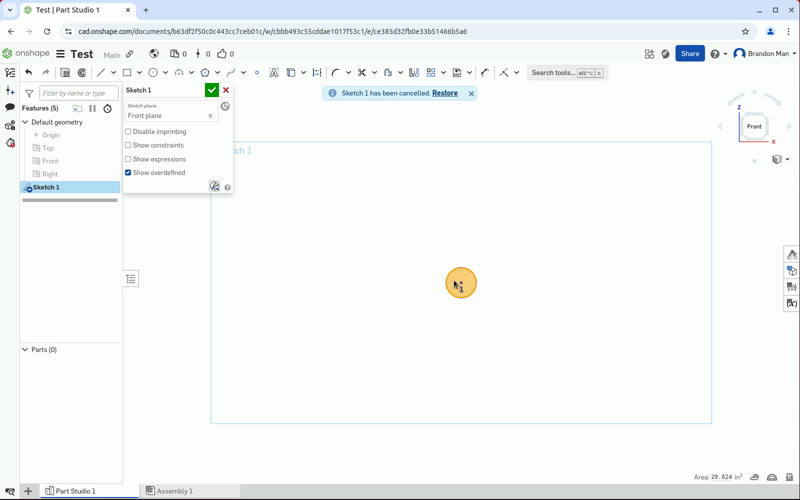
mouse_move(73, 352)
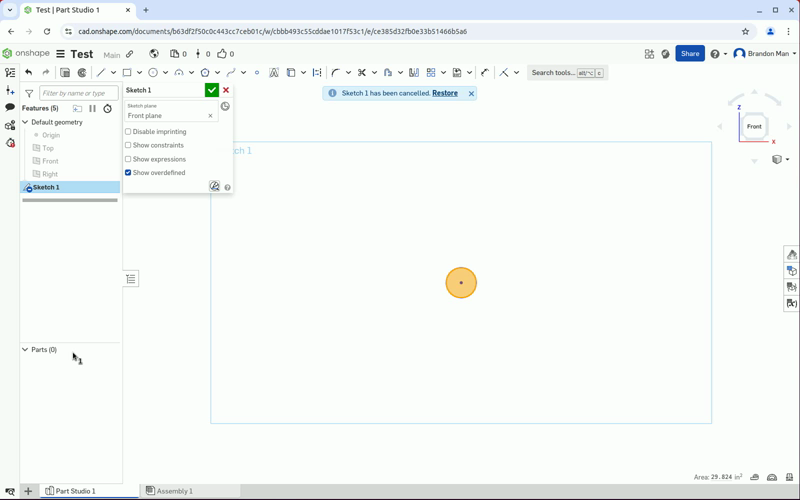
key(shift+y)
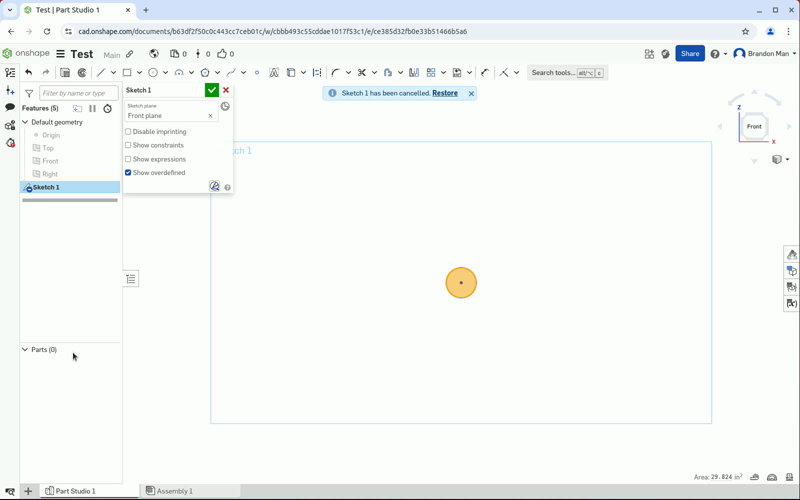
key(shift+e)
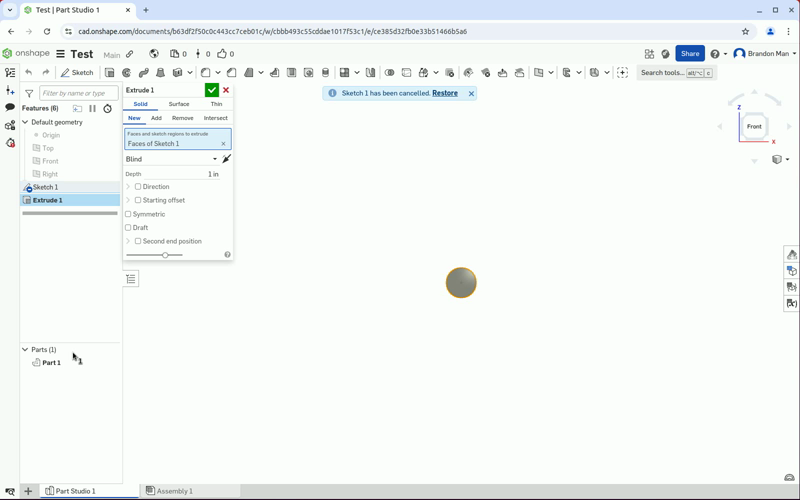
mouse_move(143, 106)
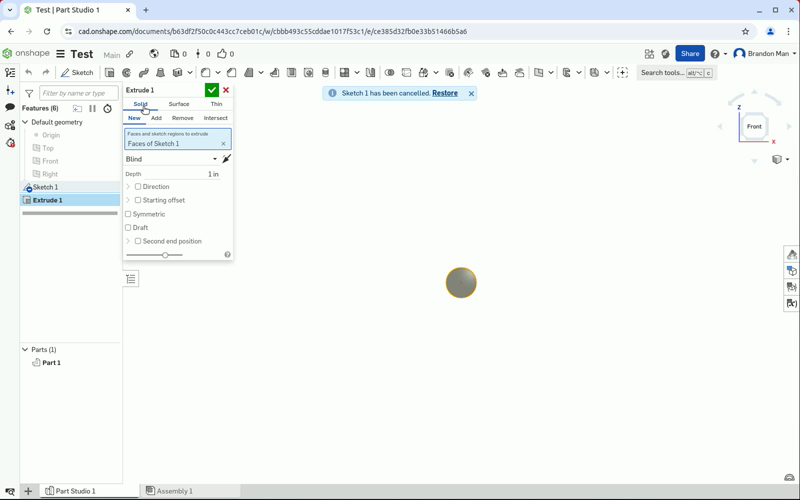
click(143, 106)
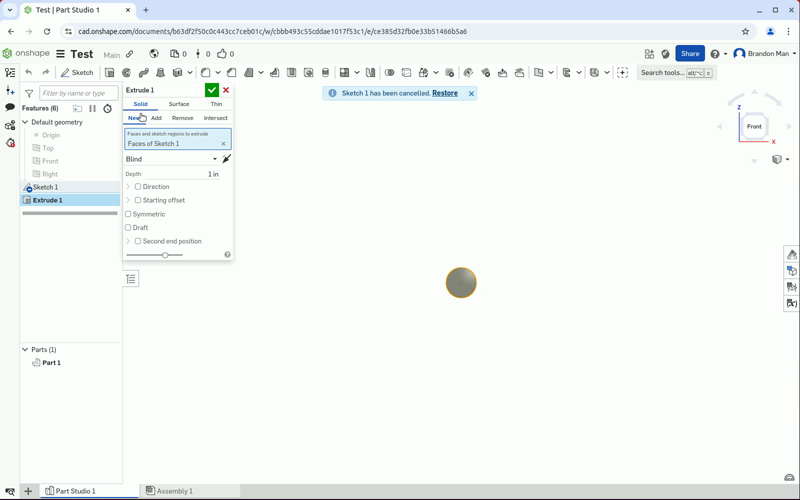
mouse_move(137, 120)
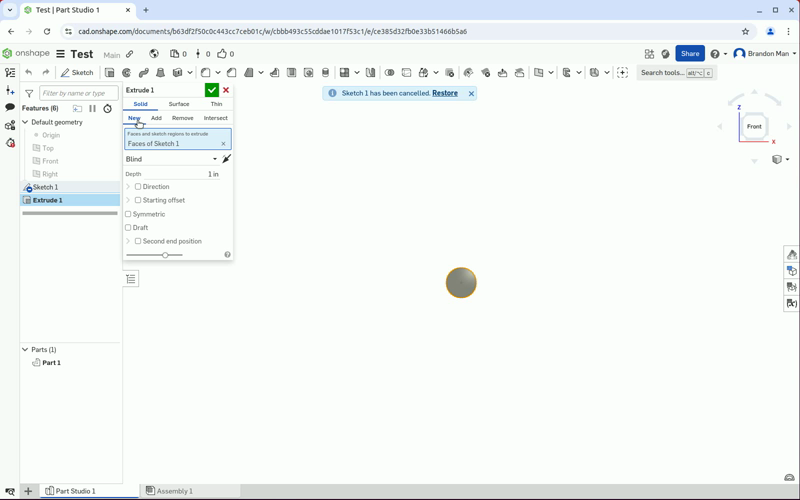
click(137, 120)
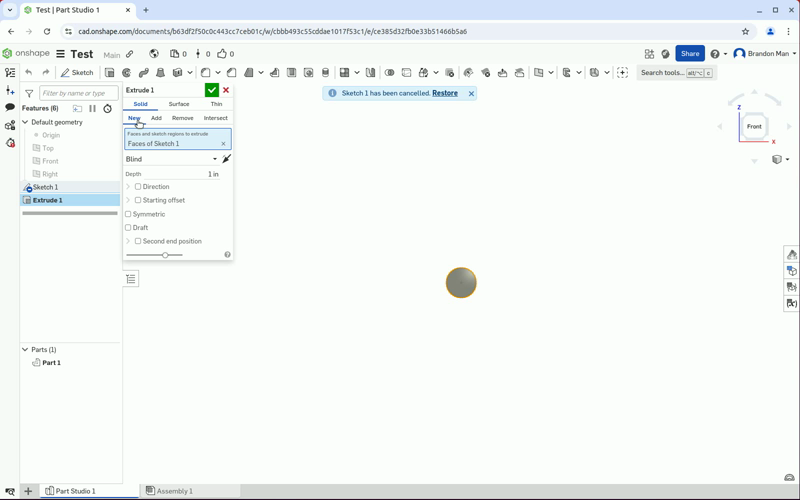
key(tab, 4)
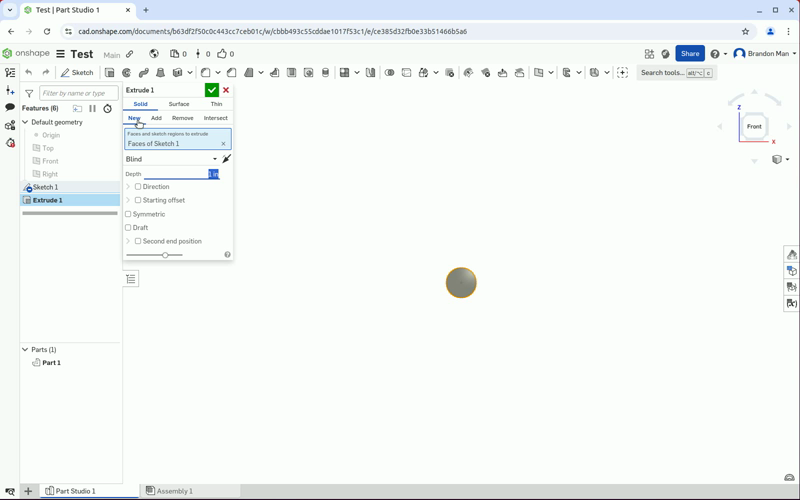
text(23.108)
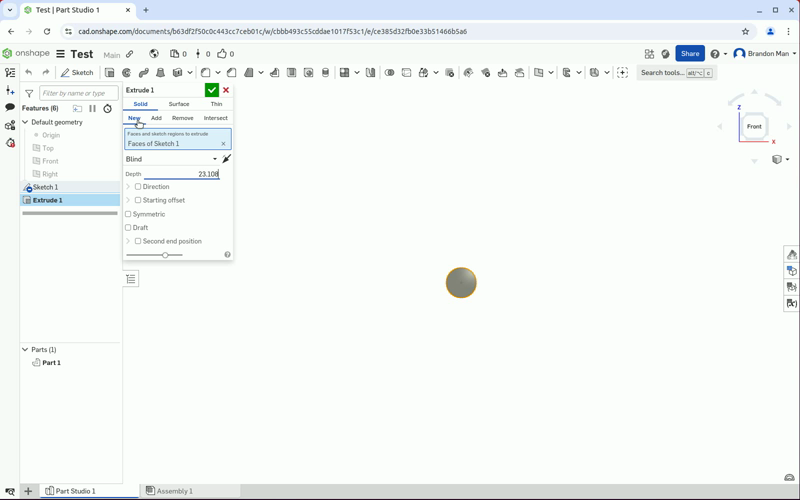
key(enter)
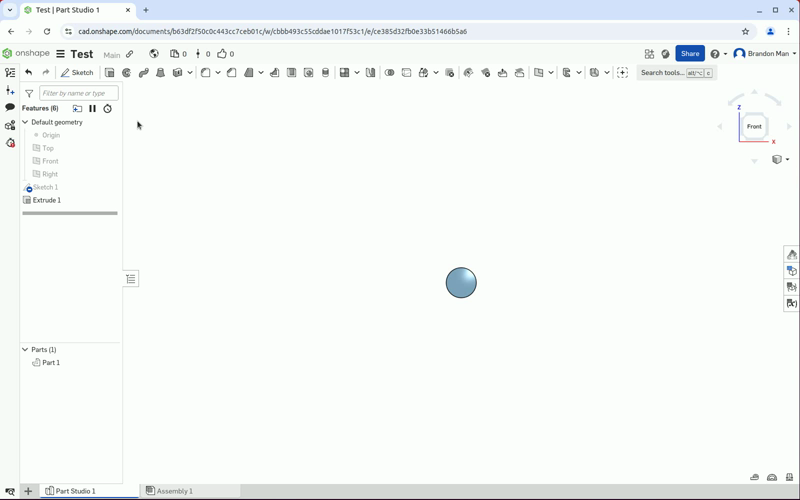
key(shift+h)
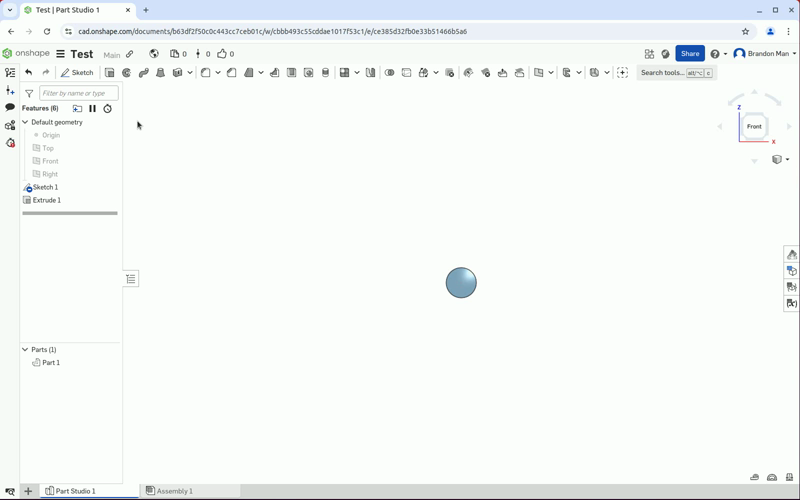
key(shift+h)
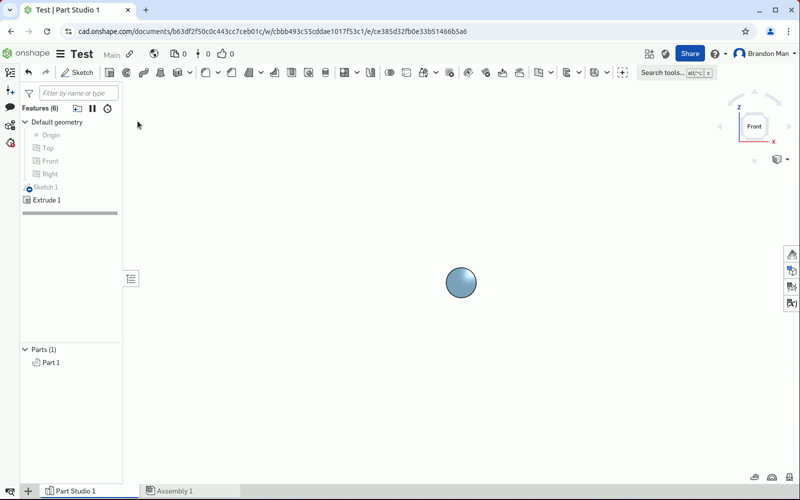
mouse_move(73, 189)
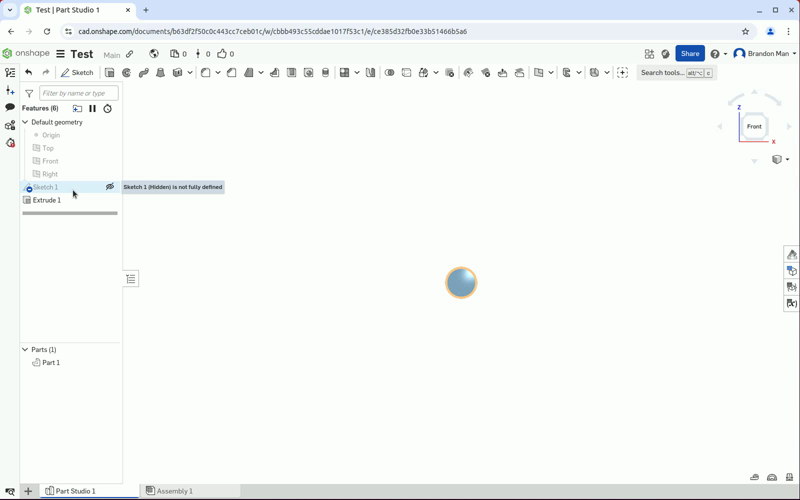
click(73, 189)
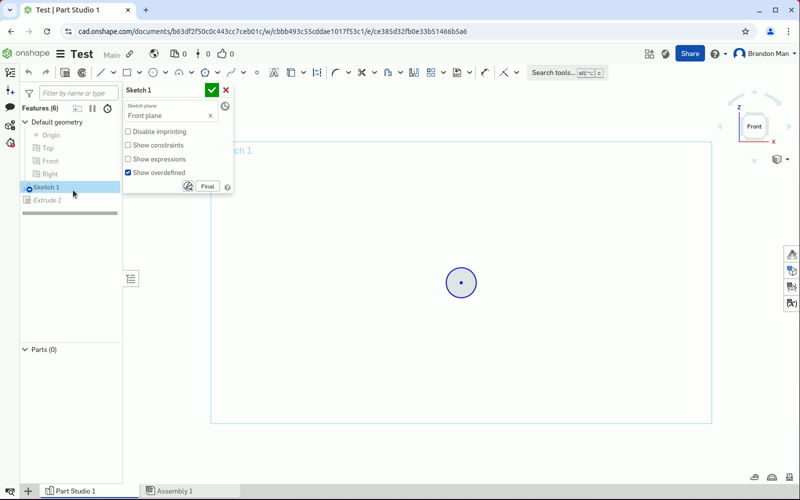
mouse_move(229, 92)
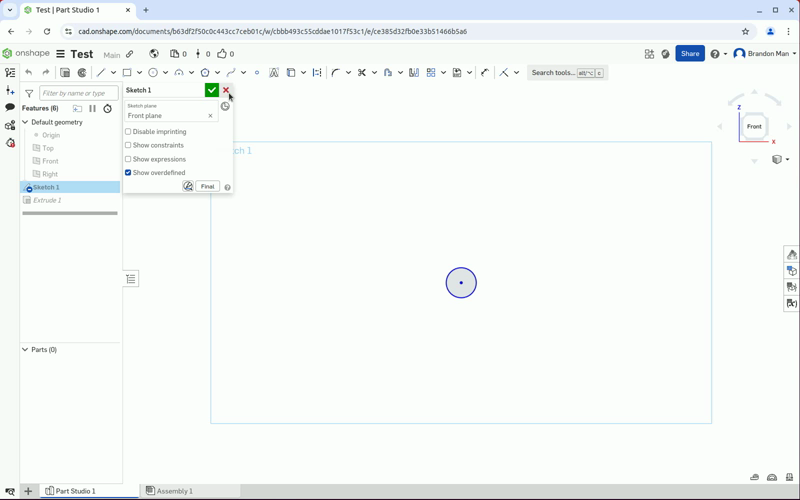
click(229, 92)
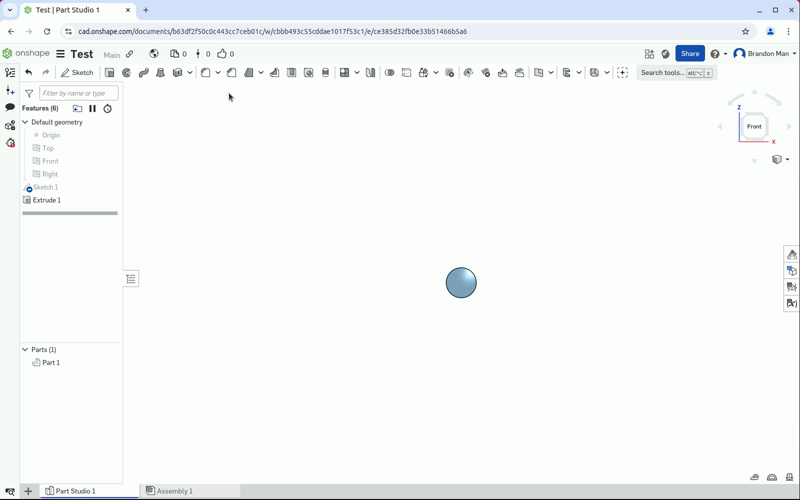
mouse_move(73, 352)
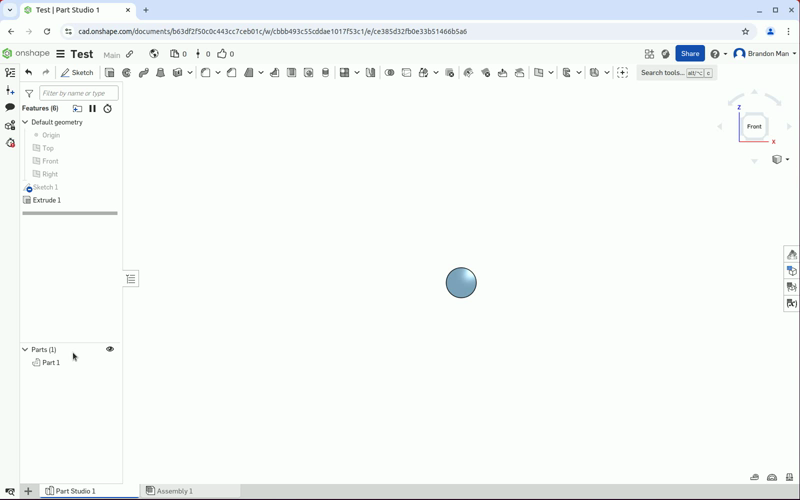
key(y)
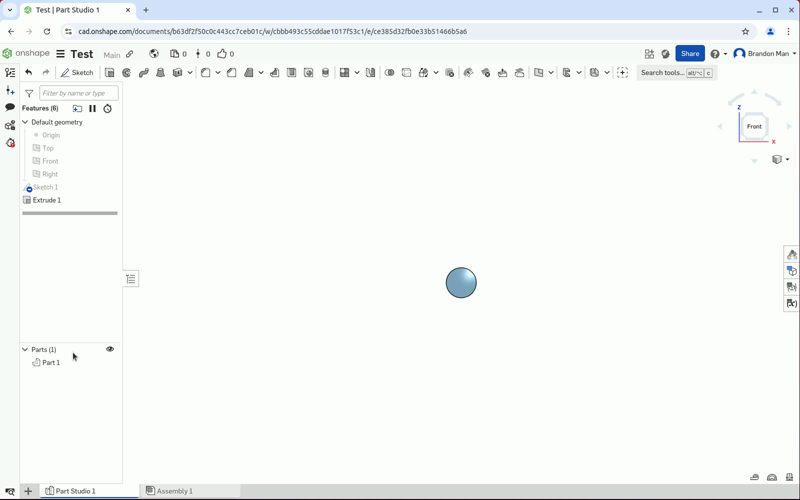
key(shift+p)
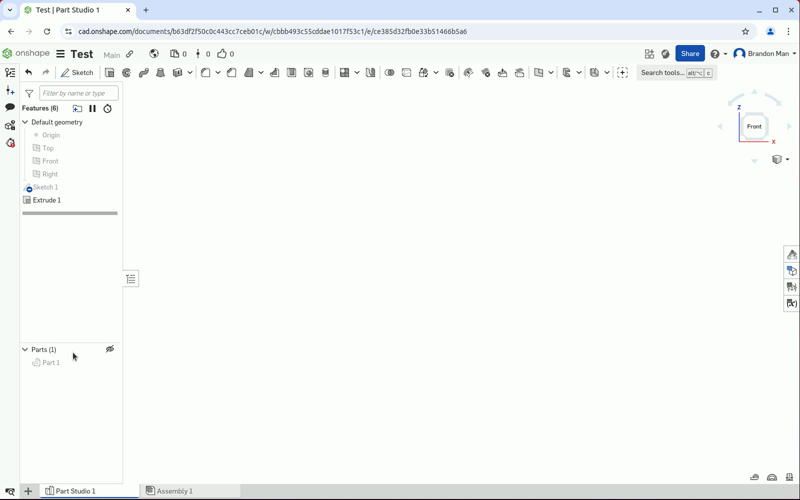
key(space)
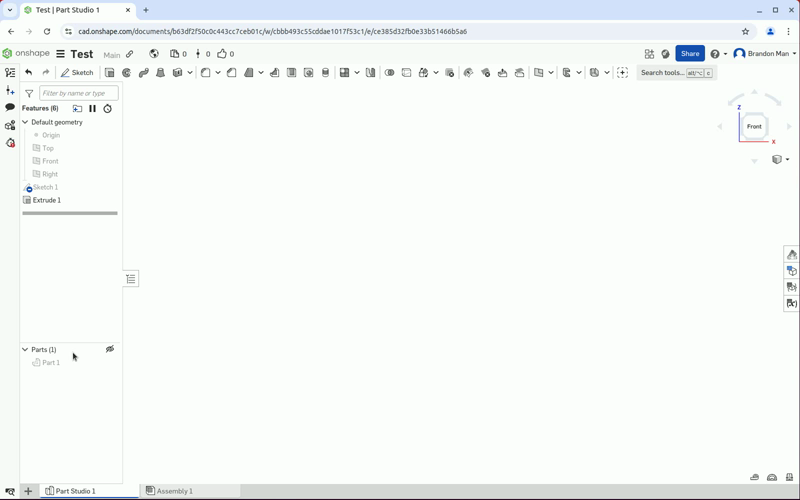
key_down(shift)
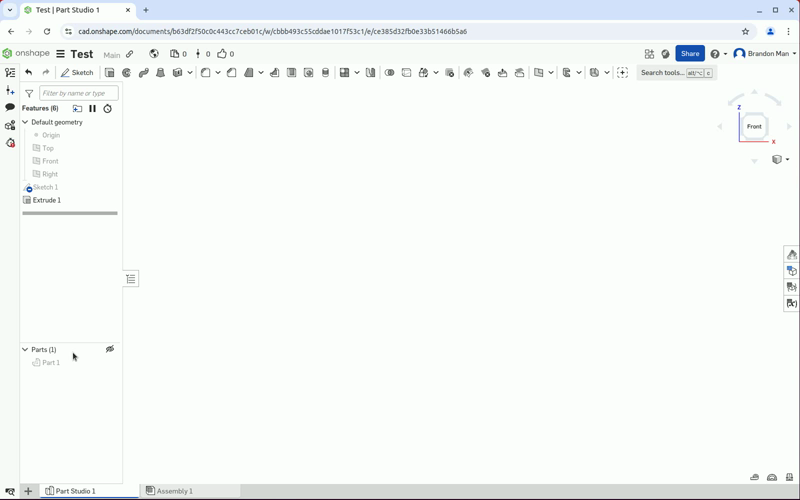
key(down)
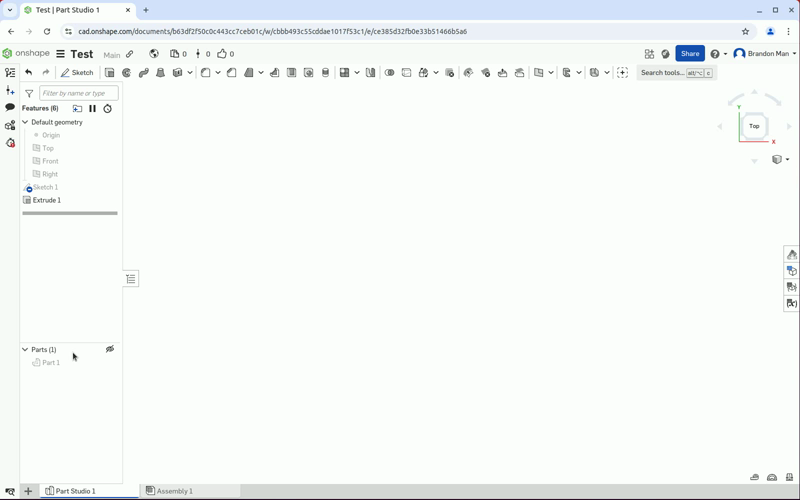
key_up(shift)
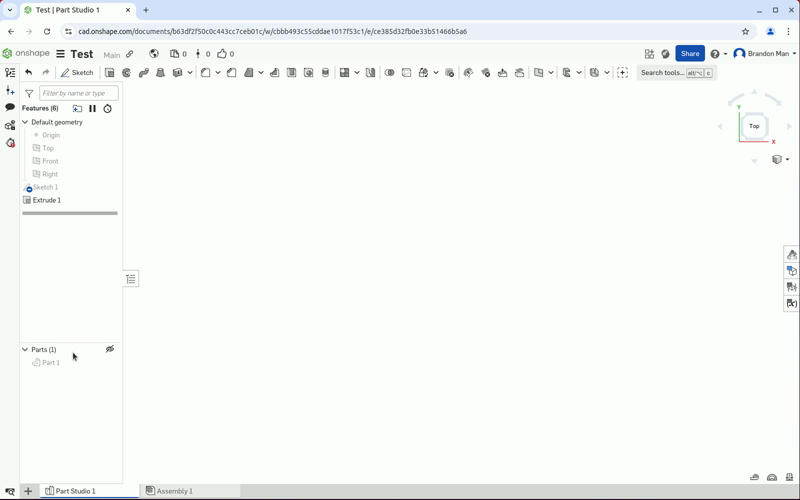
mouse_move(73, 352)
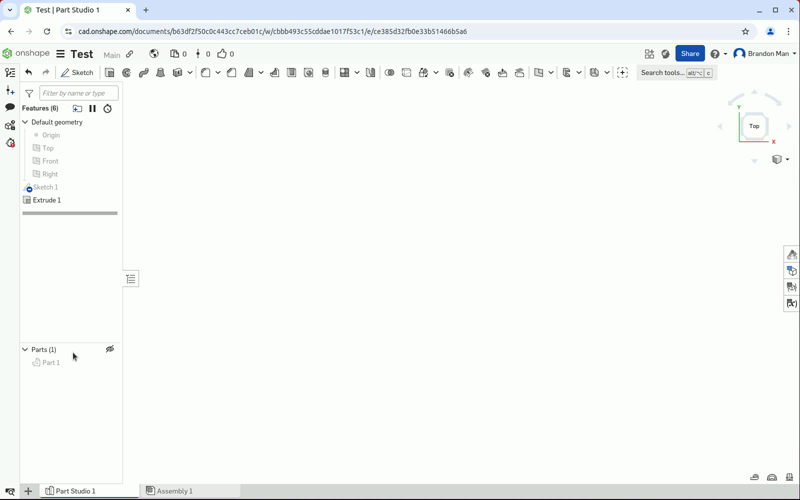
key(shift+y)
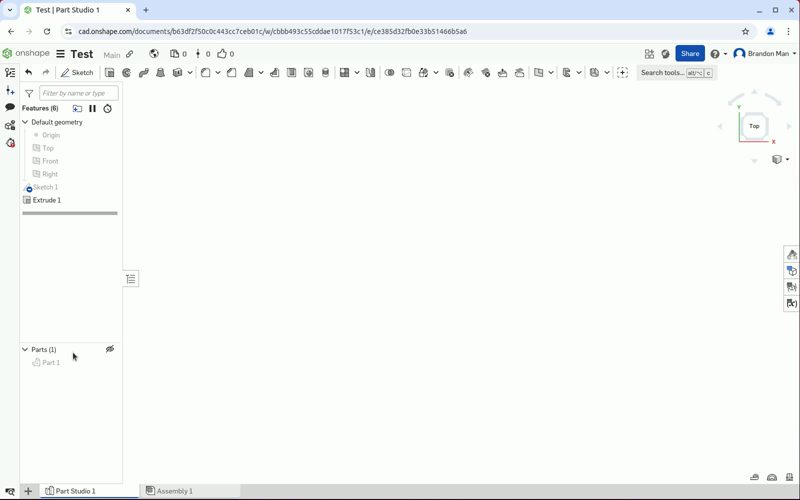
key(shift+s)
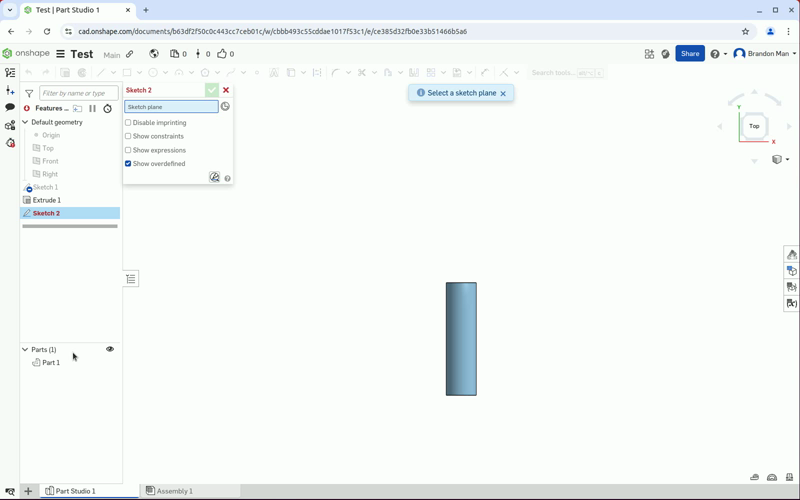
mouse_move(73, 150)
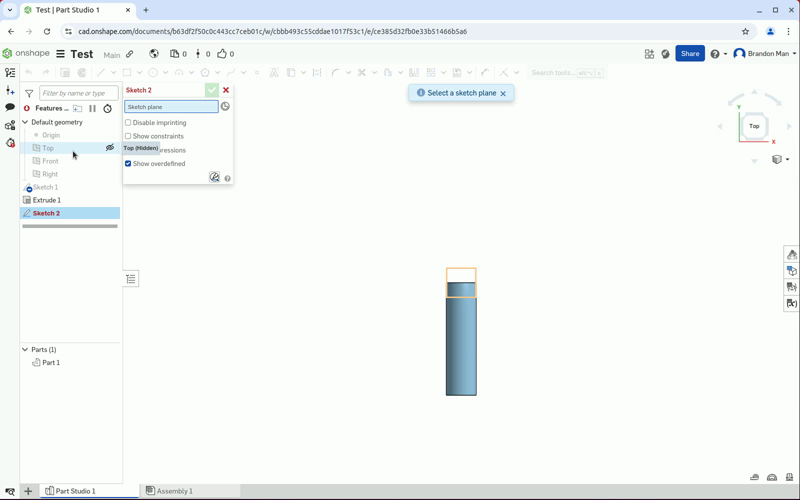
click(73, 150)
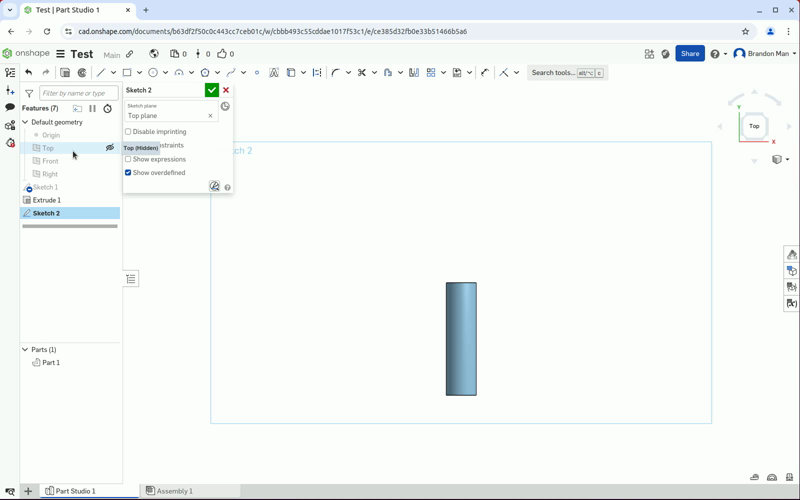
mouse_move(73, 352)
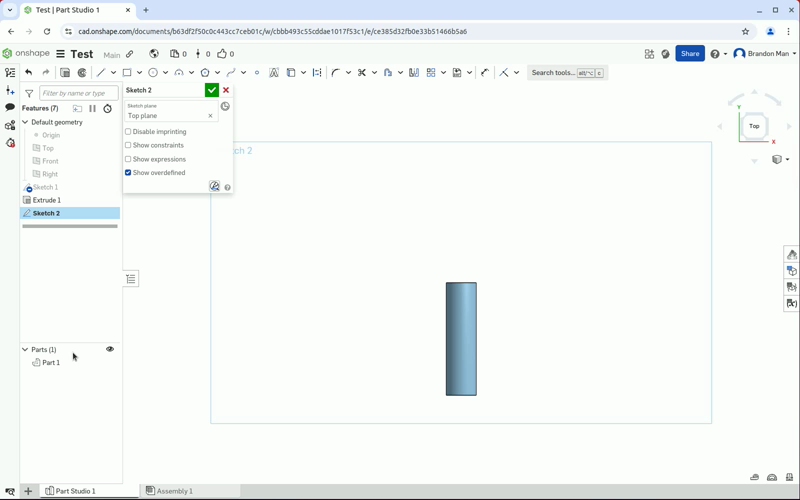
key(y)
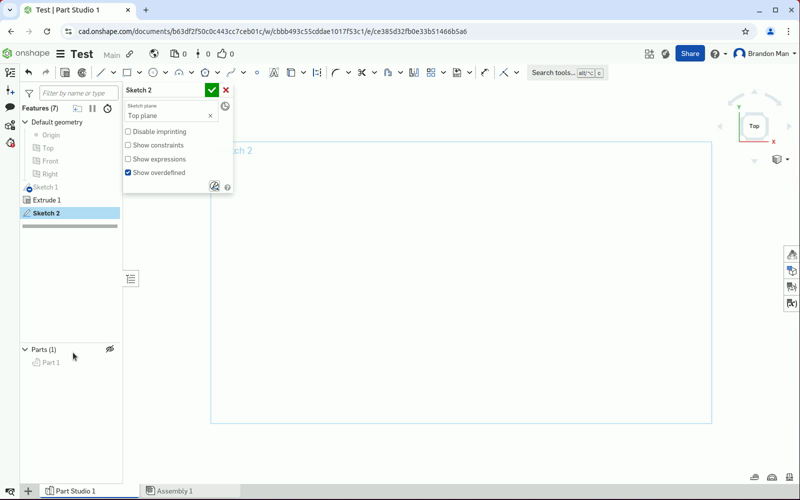
key(c)
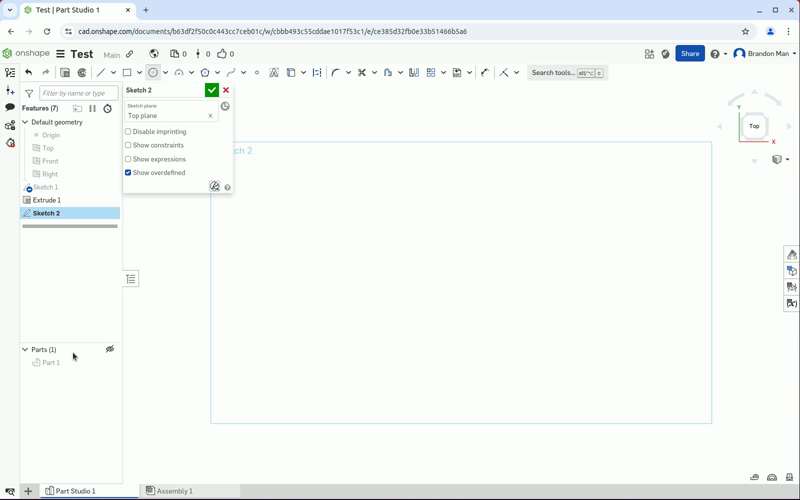
key_down(shift)
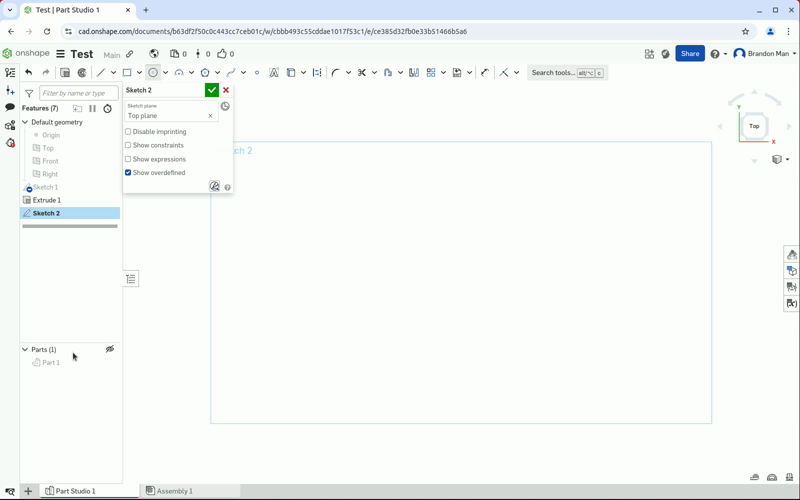
mouse_move(461, 339)
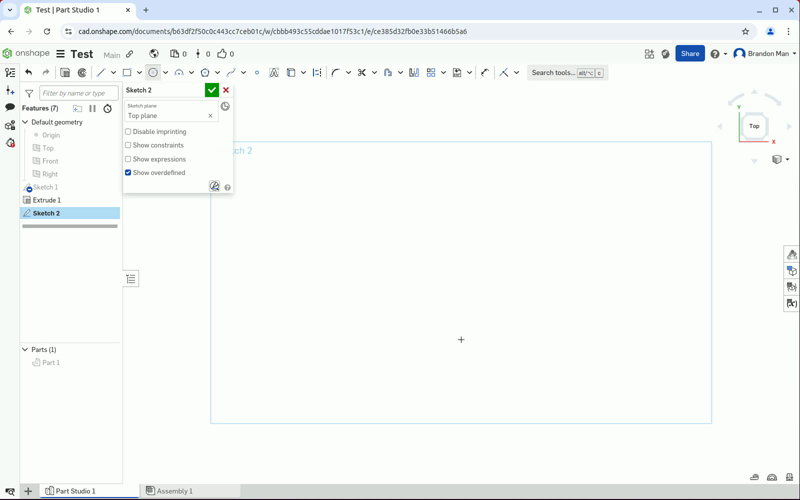
click(461, 339)
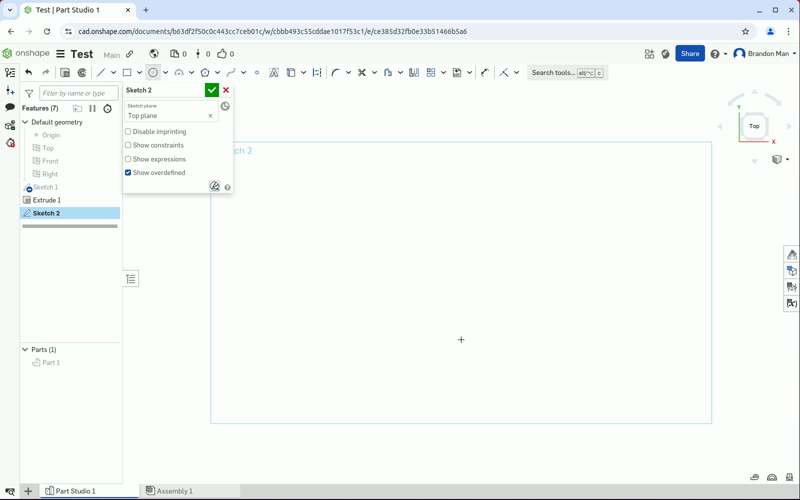
key_up(shift)
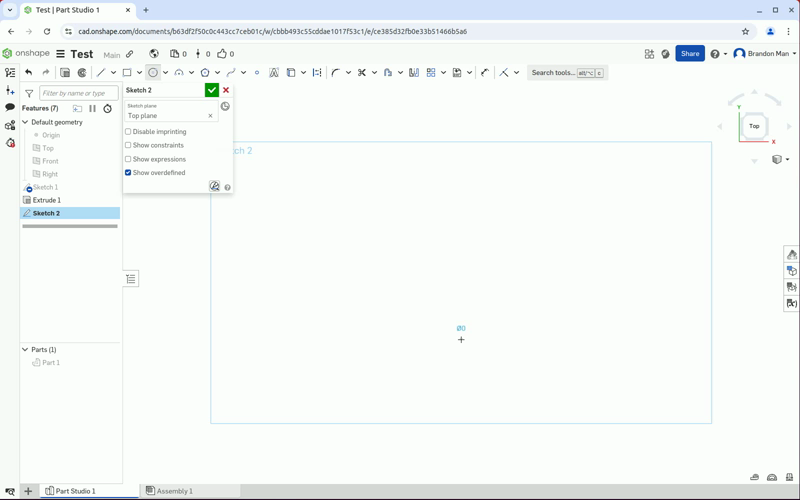
mouse_move(467, 339)
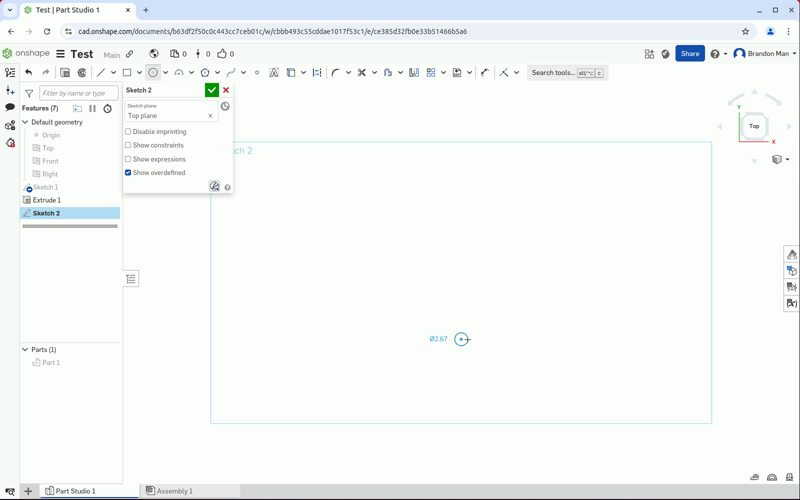
click(467, 339)
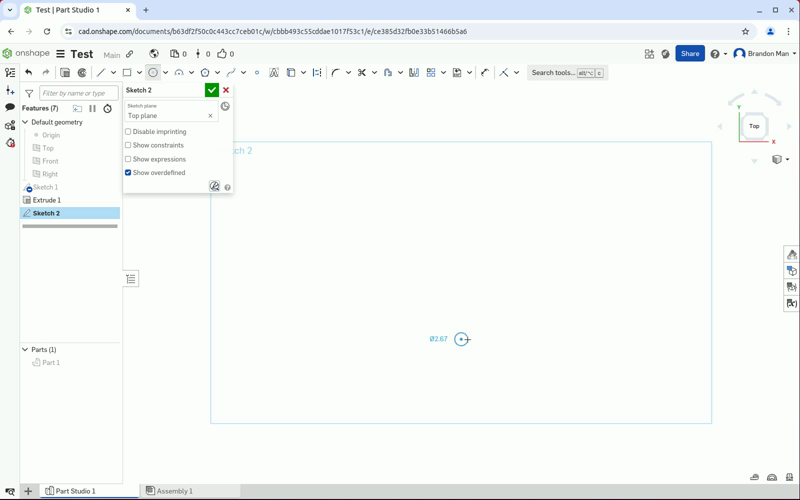
key(esc)
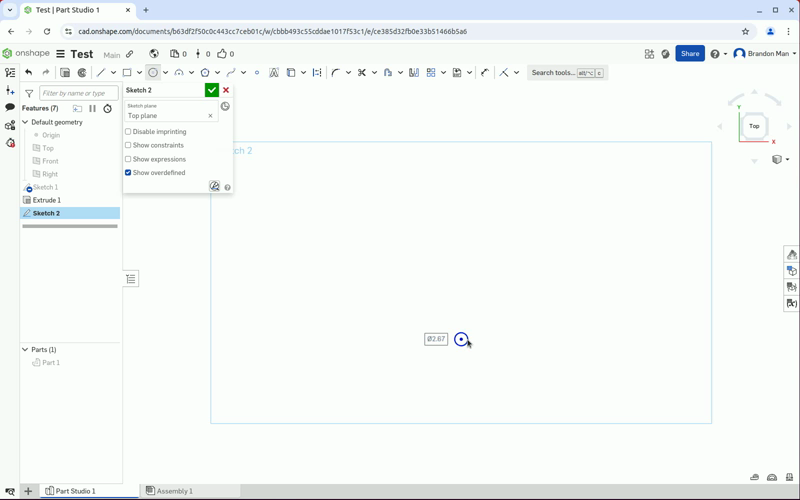
mouse_move(459, 344)
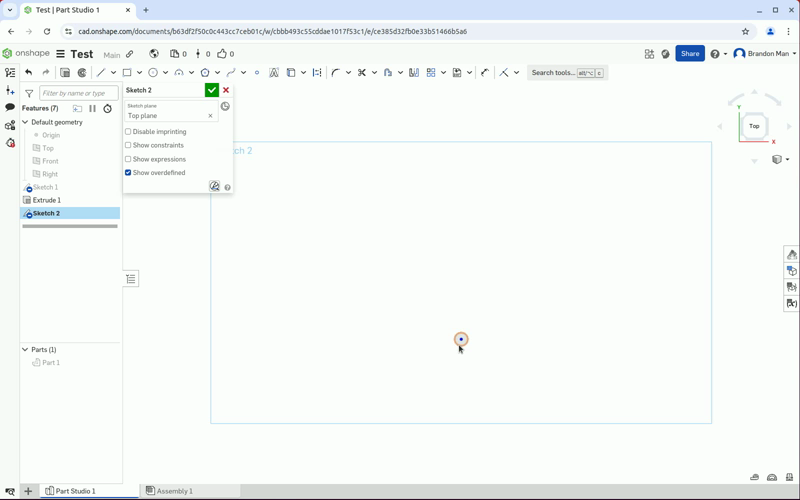
scroll(6)
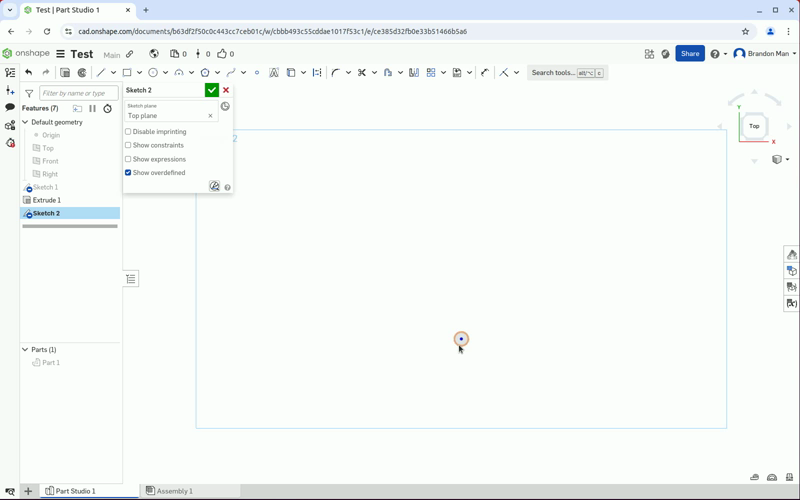
scroll(6)
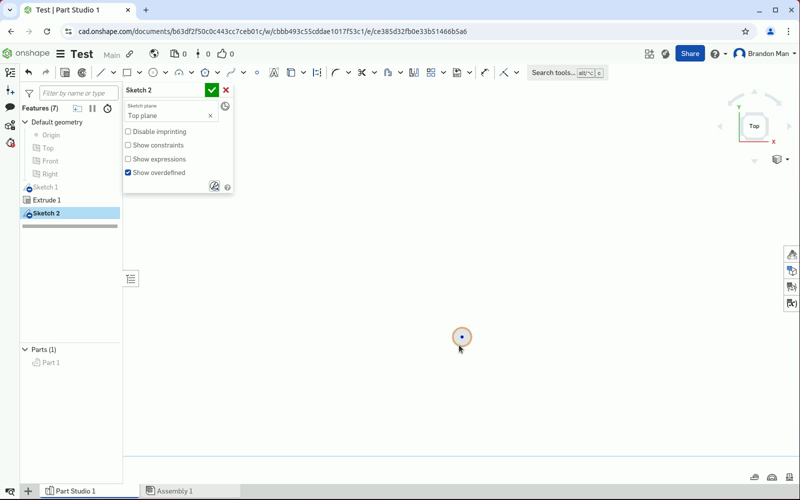
scroll(6)
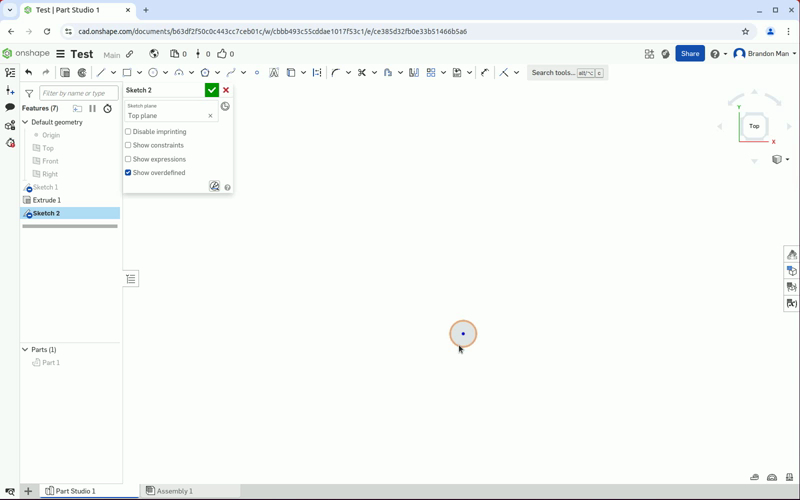
scroll(6)
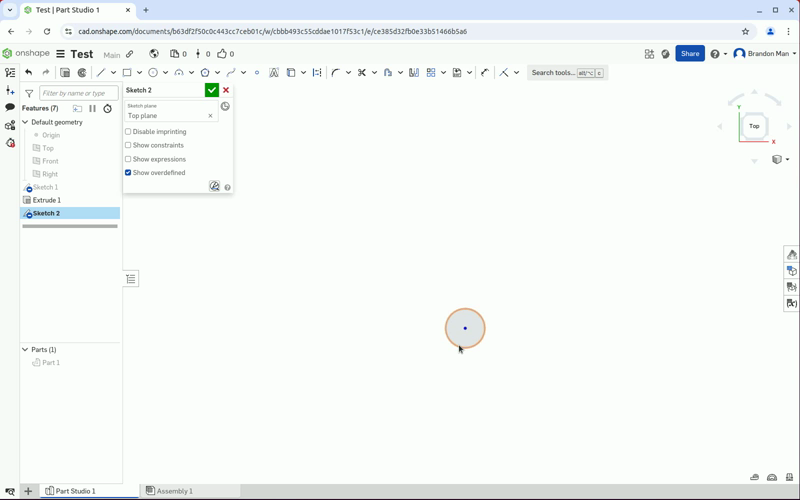
scroll(6)
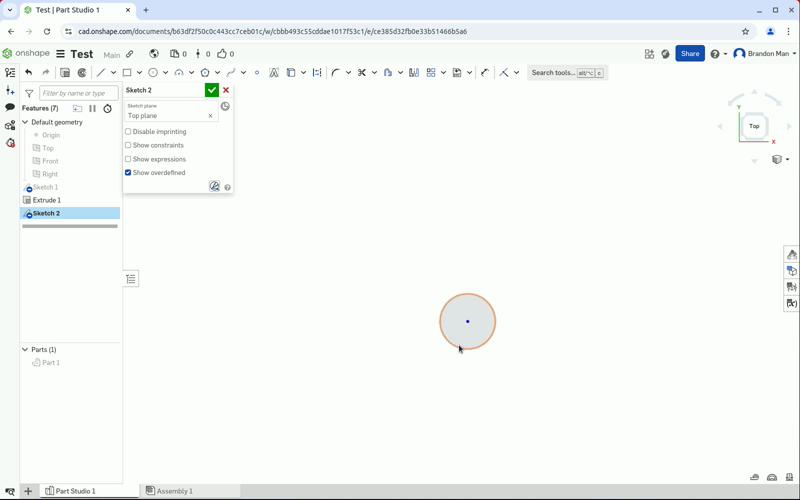
scroll(6)
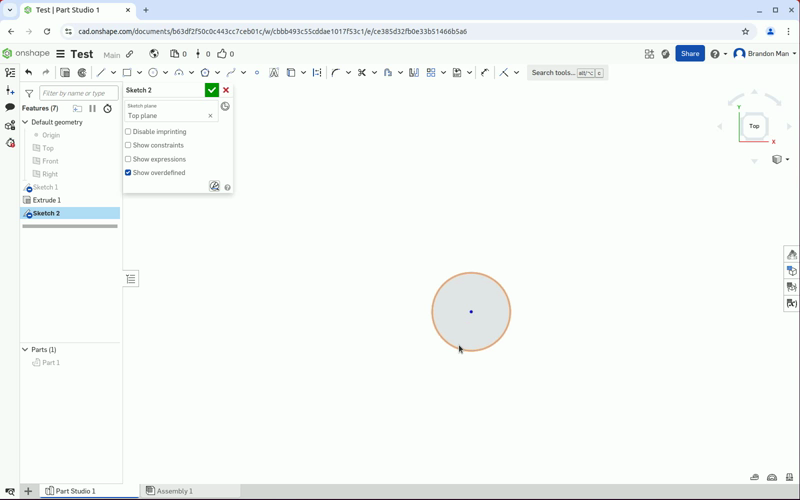
scroll(6)
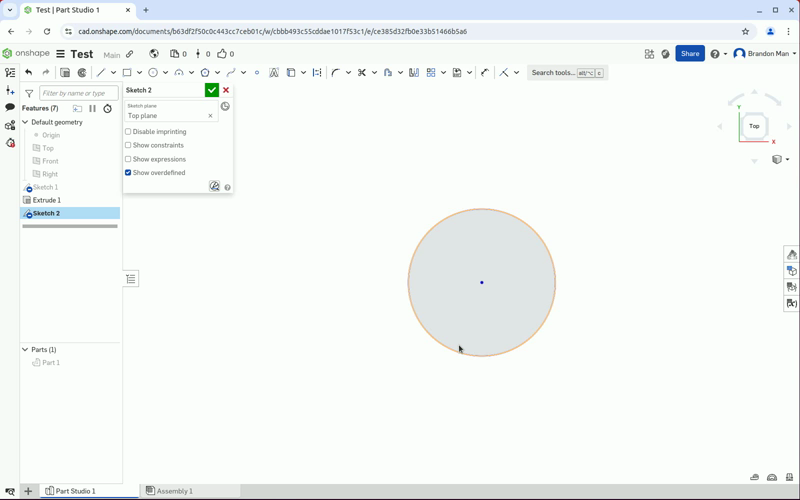
click(459, 344)
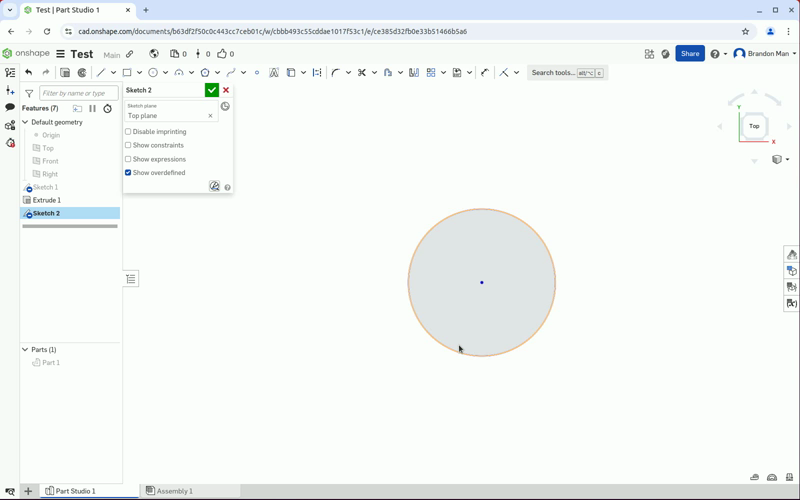
scroll(-6)
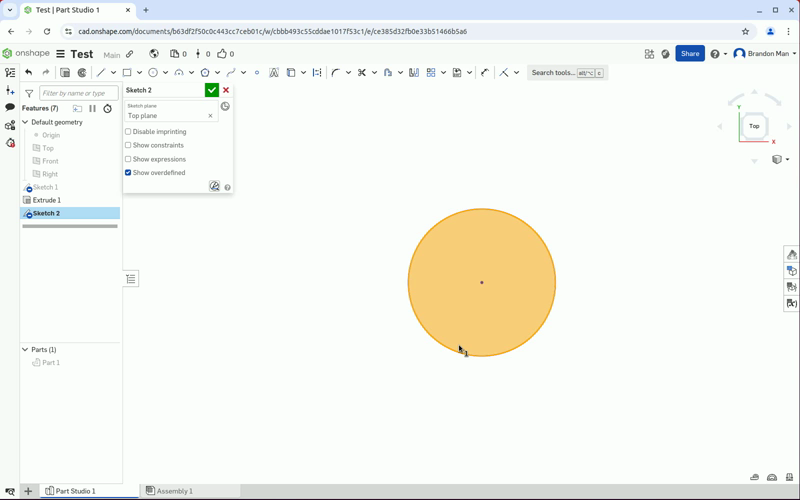
scroll(-6)
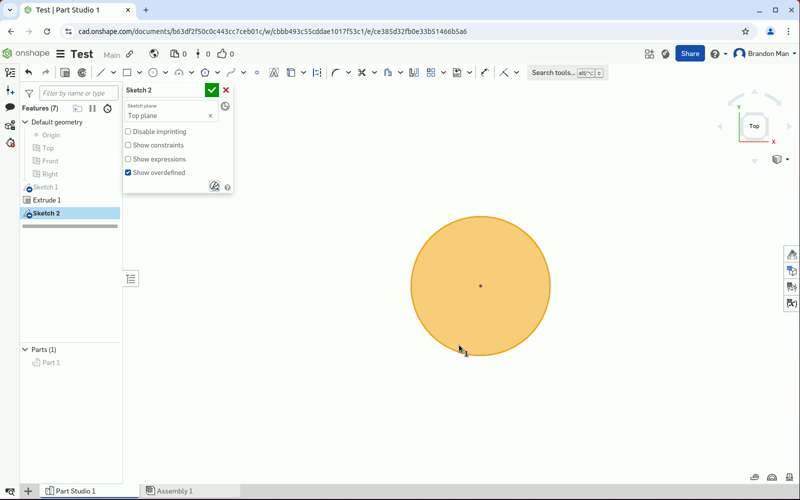
scroll(-6)
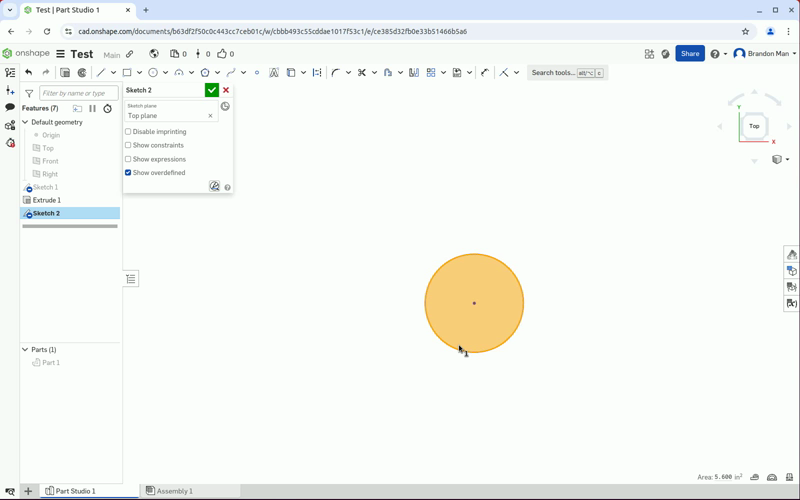
scroll(-6)
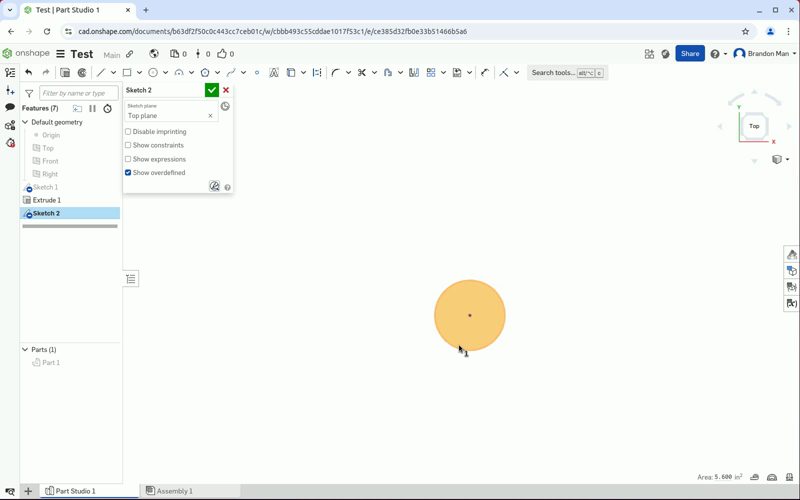
scroll(-6)
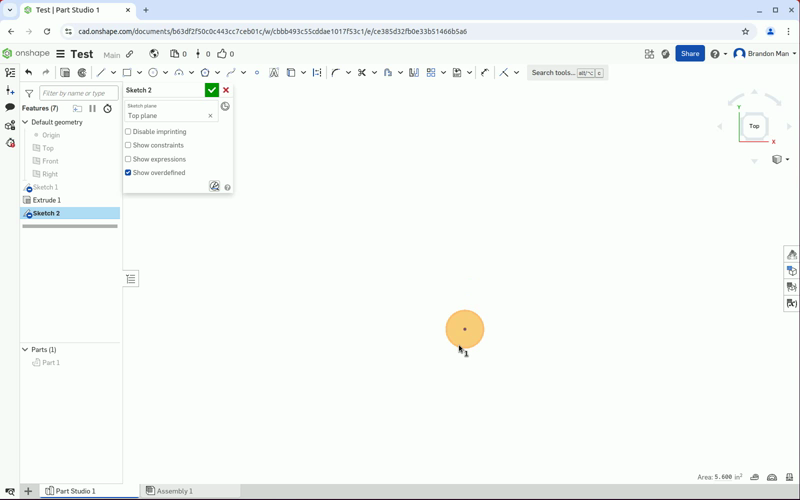
scroll(-6)
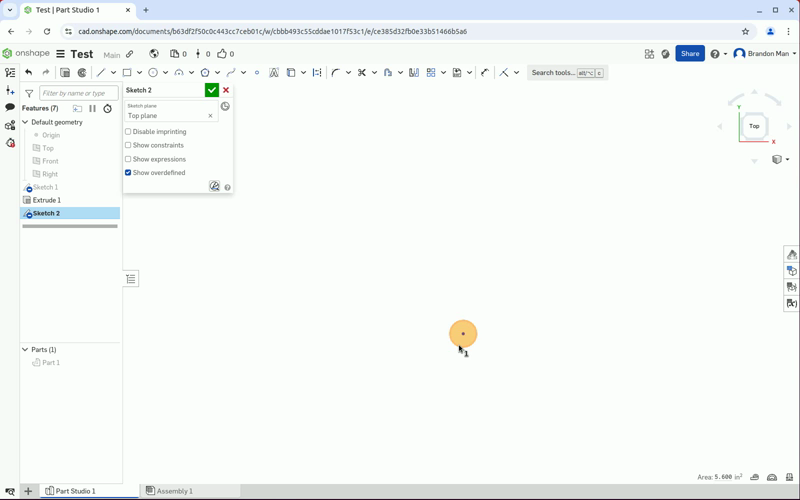
scroll(-6)
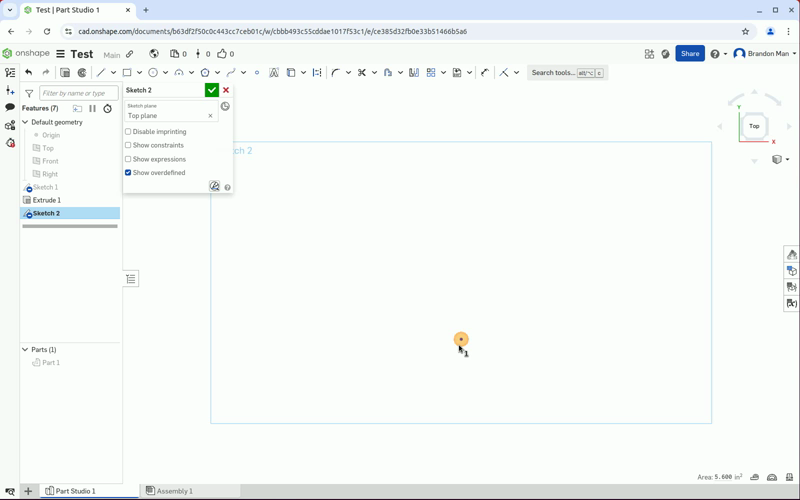
mouse_move(73, 352)
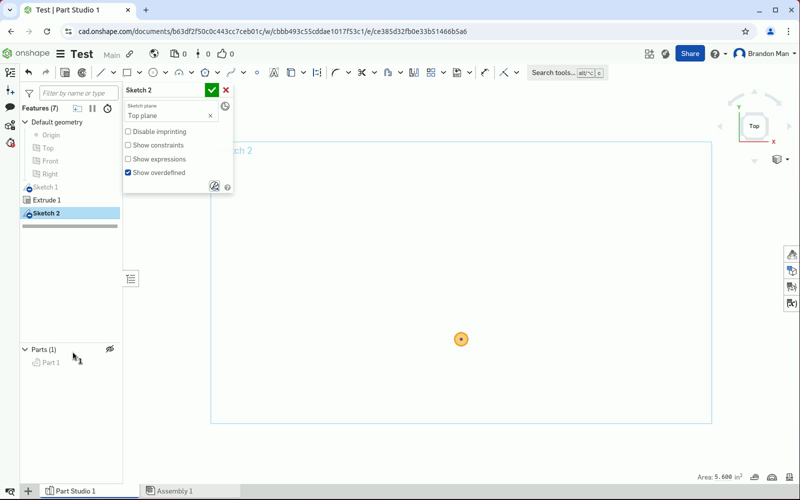
key(shift+y)
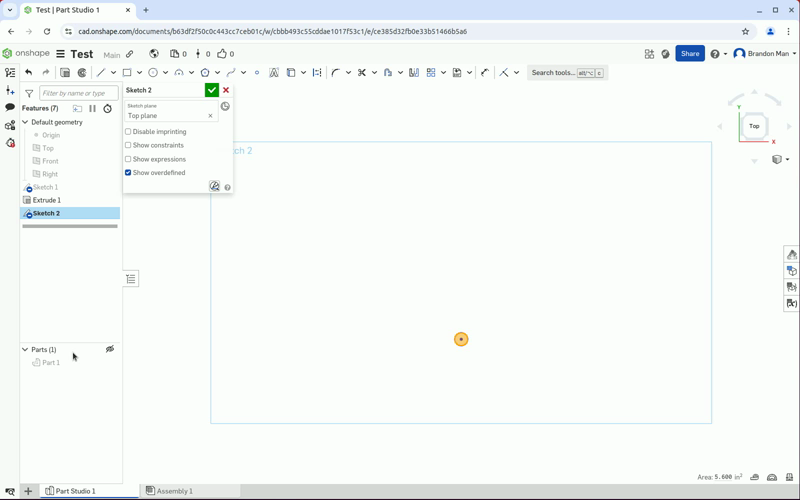
key(shift+e)
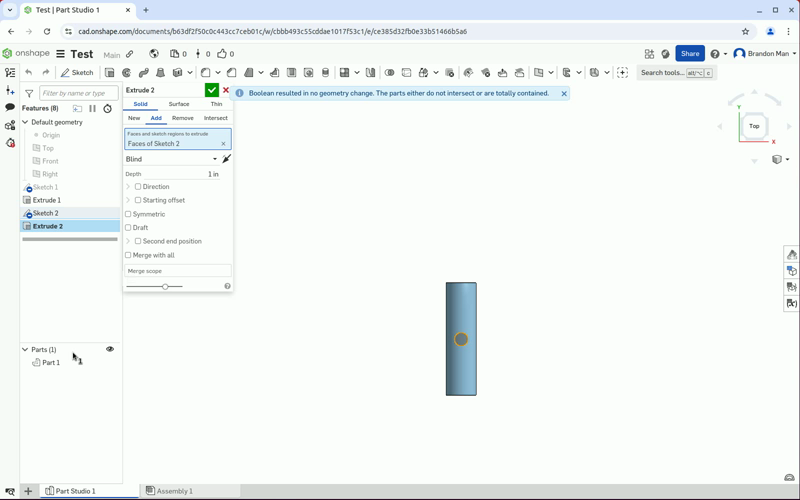
mouse_move(143, 106)
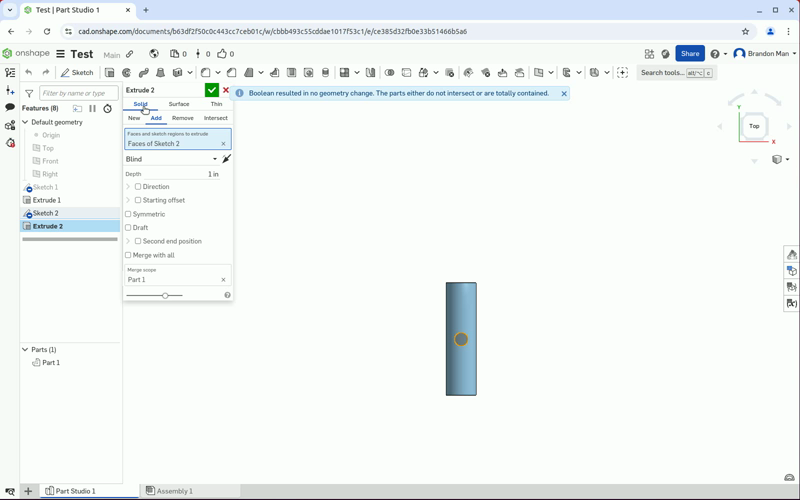
click(143, 106)
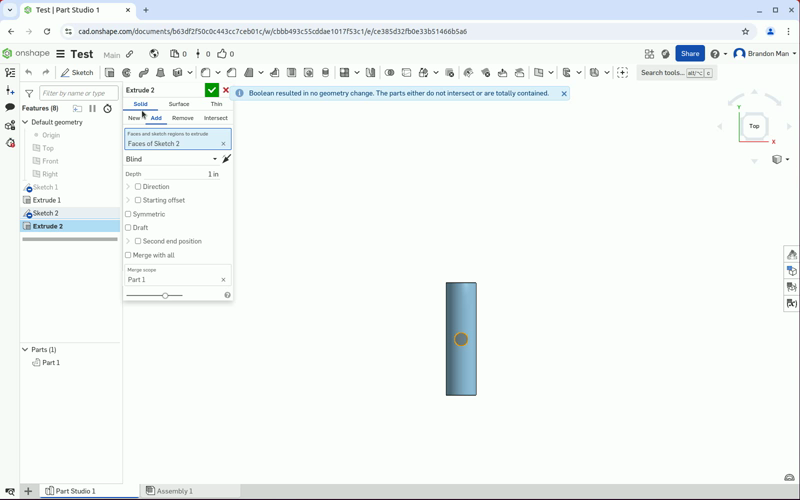
mouse_move(137, 120)
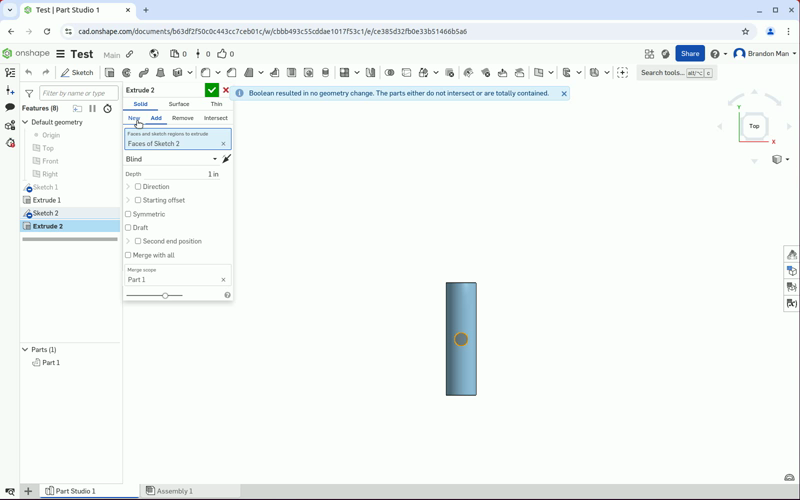
click(137, 120)
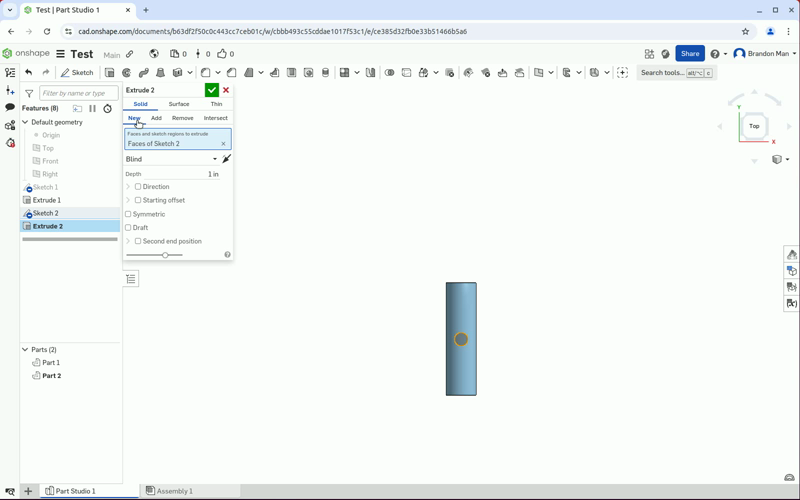
key(tab, 4)
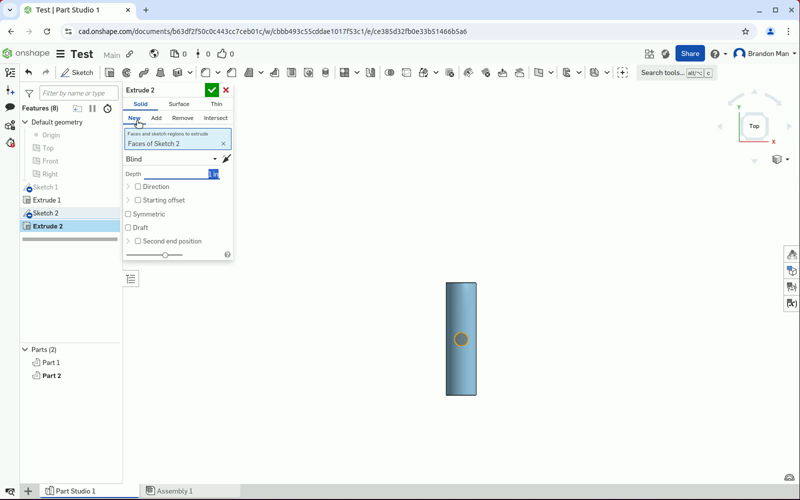
text(5.777)
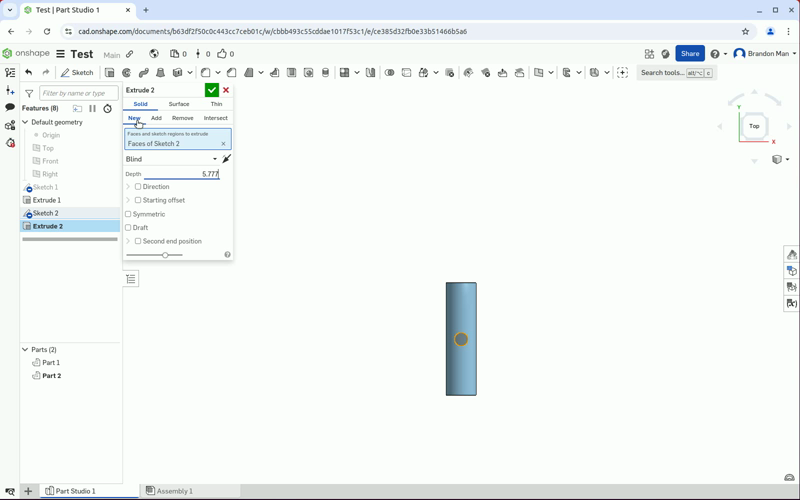
key(enter)
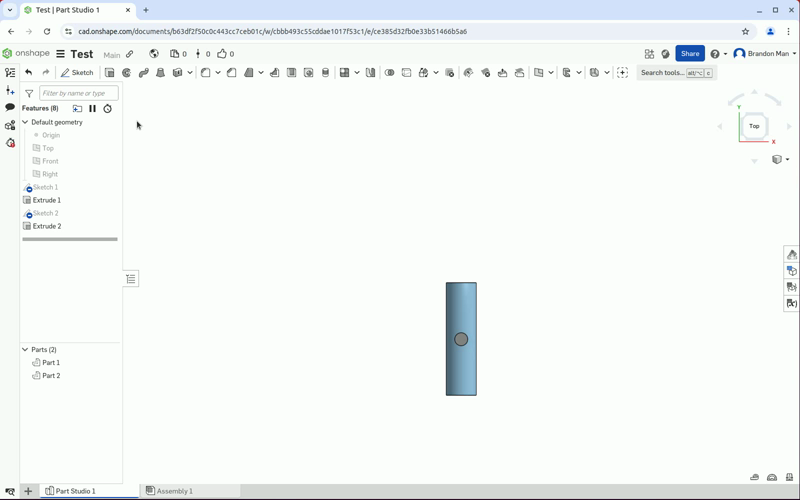
key(shift+h)
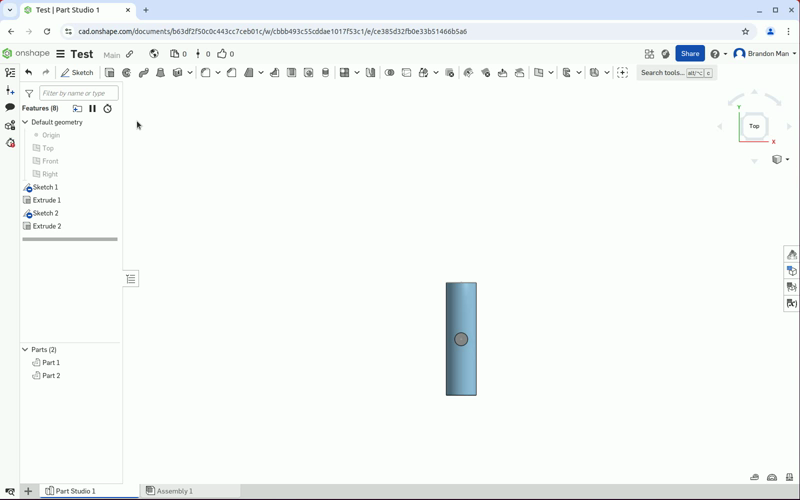
key(shift+h)
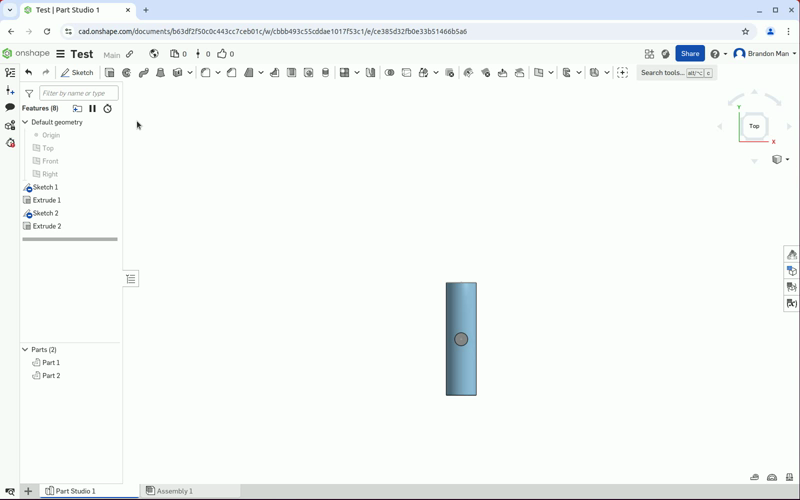
key(shift+7)
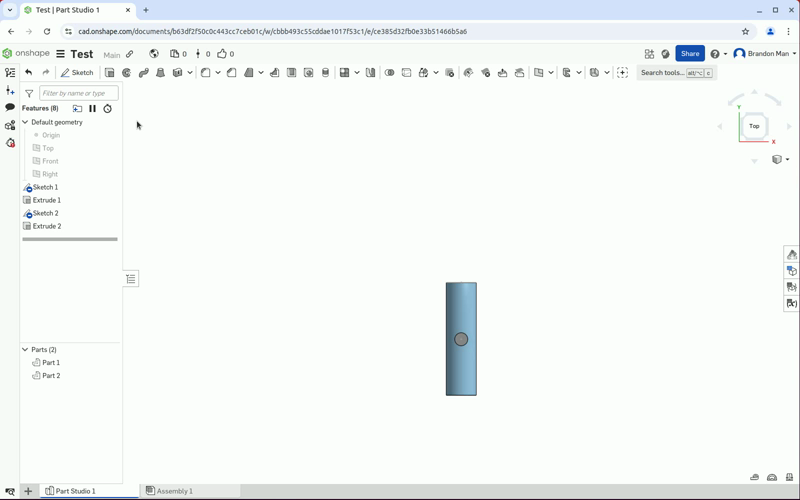
key(up, 3)
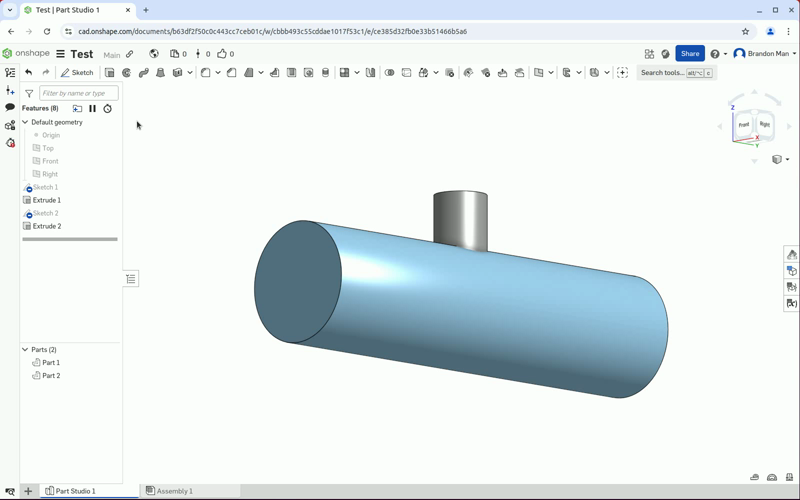
key(left, 3)
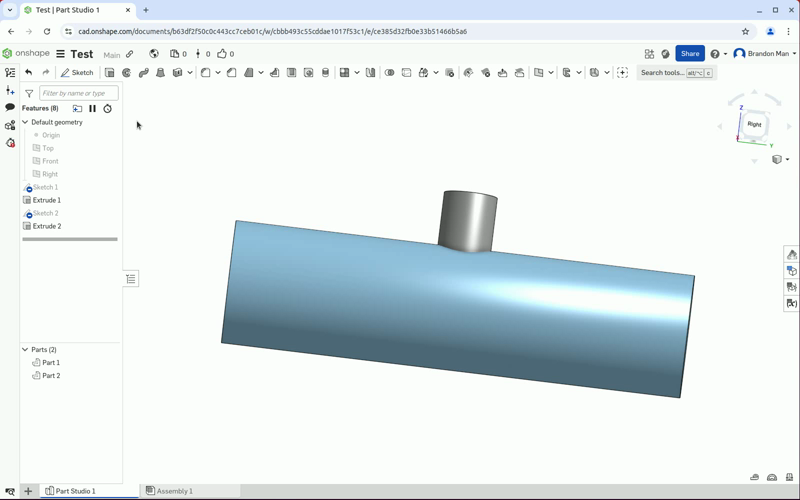
key(right, 3)
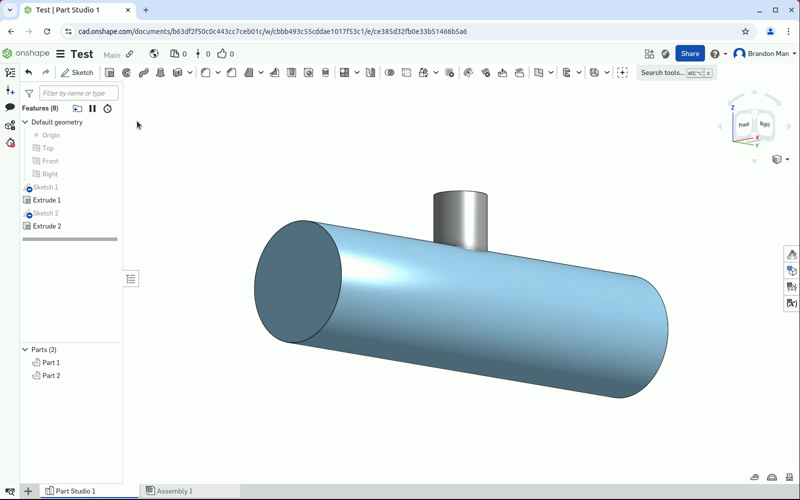
key(down, 3)
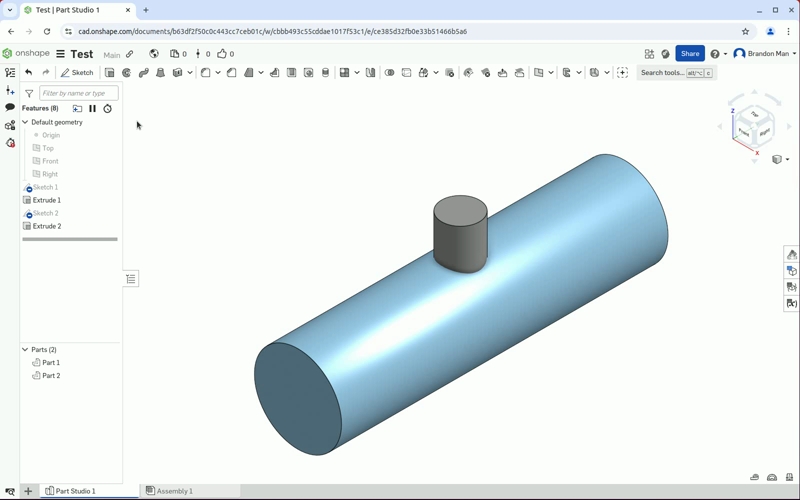
mouse_move(73, 189)
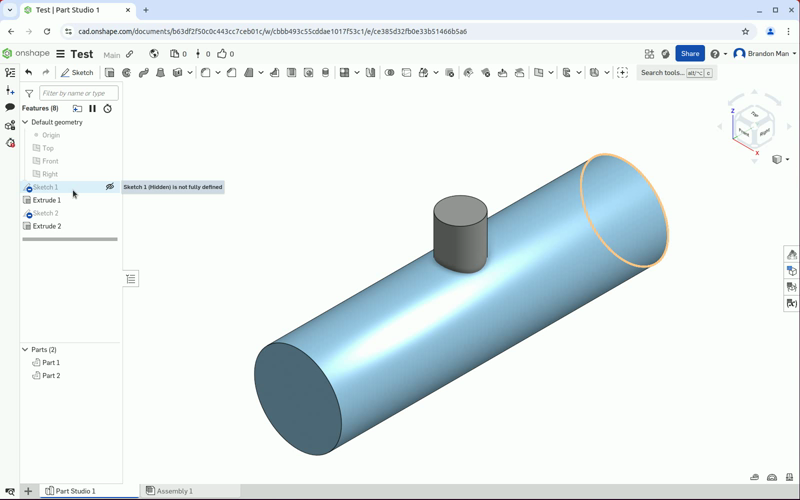
click(73, 189)